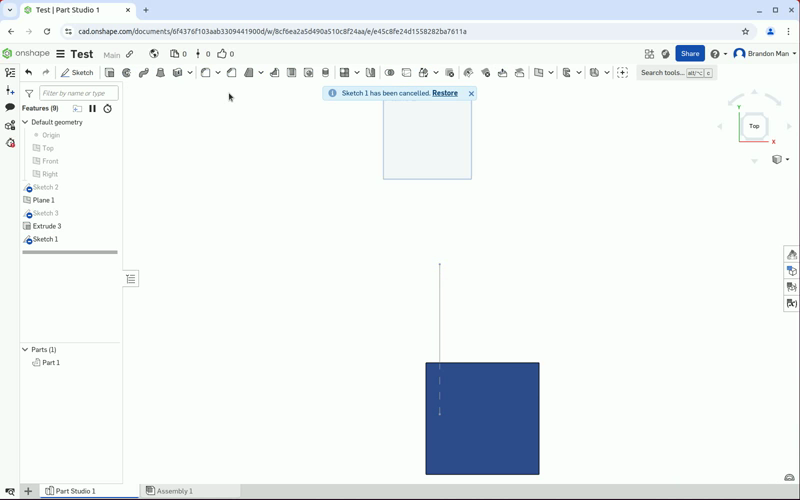
key(shift+h)
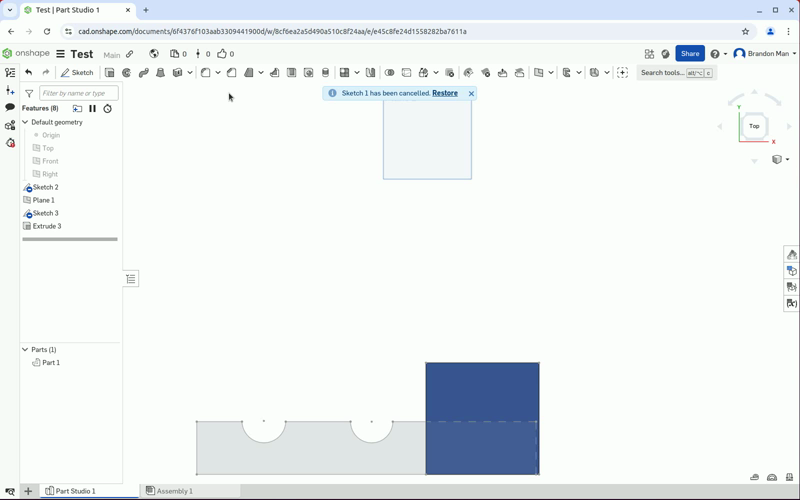
mouse_move(73, 352)
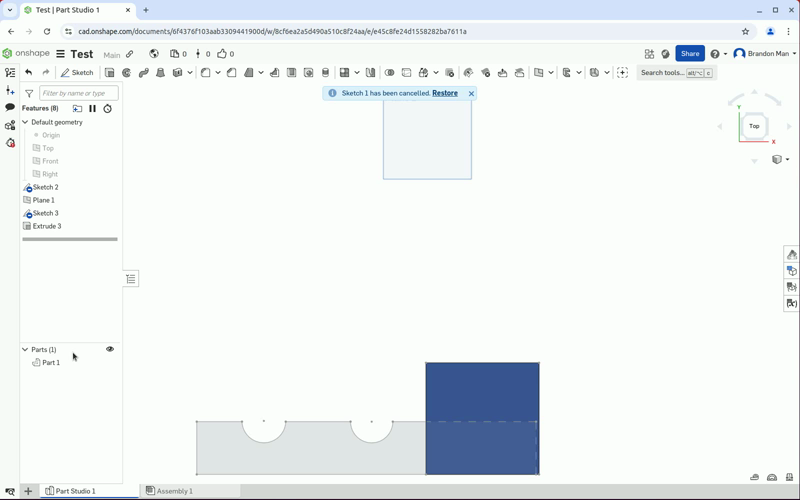
key(y)
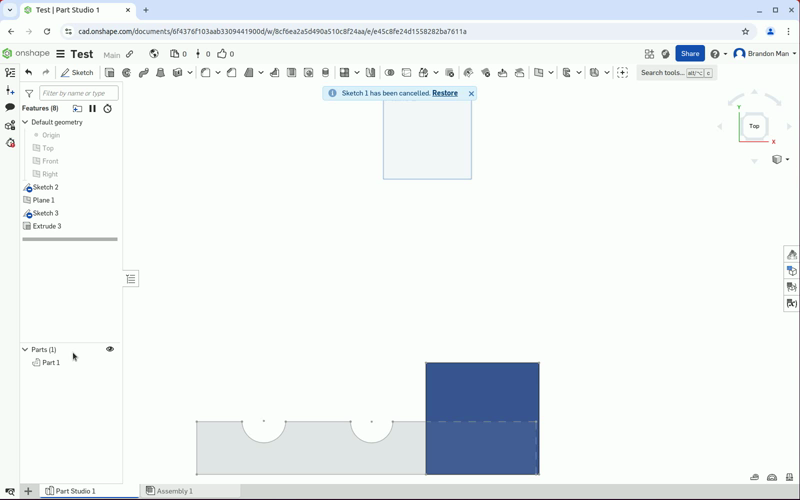
key(shift+p)
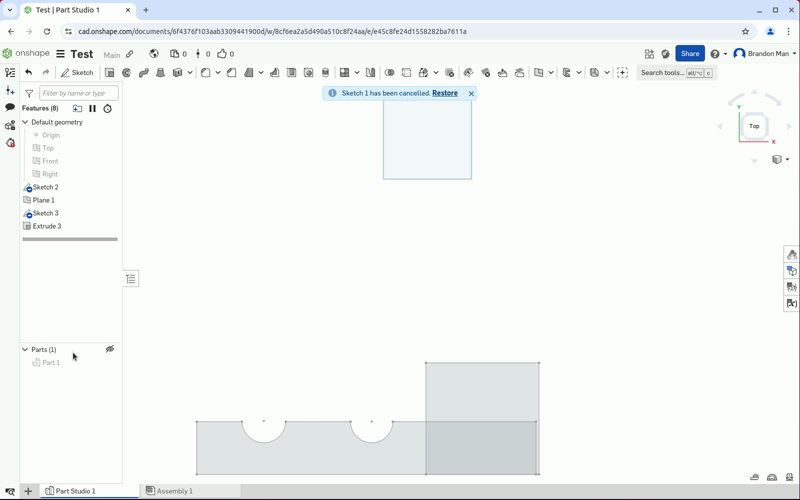
key(space)
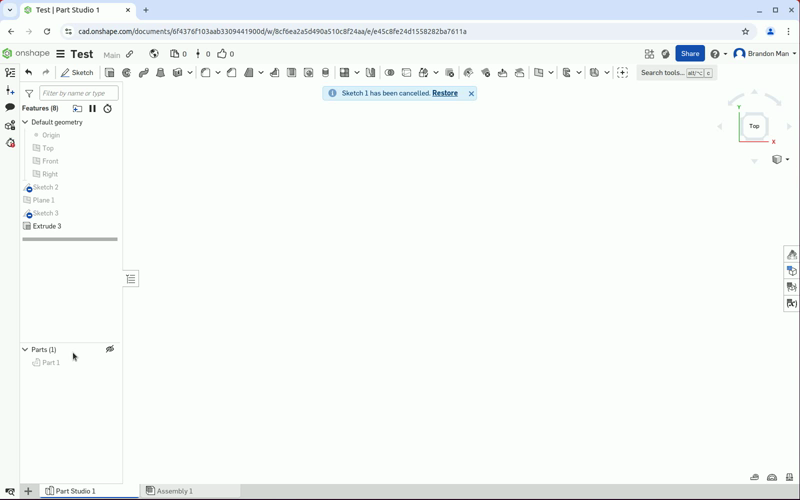
key_down(shift)
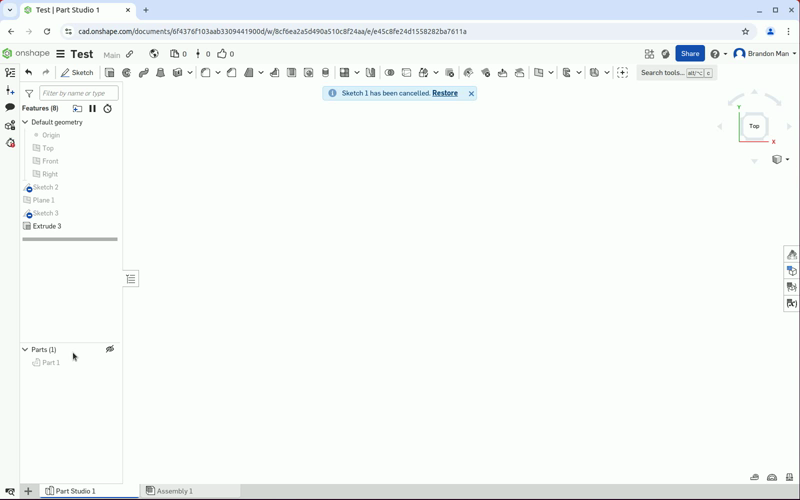
key(up)
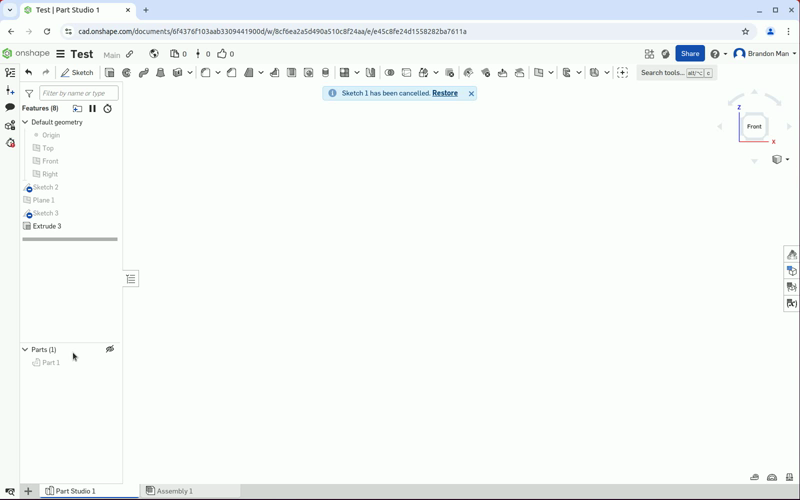
key_up(shift)
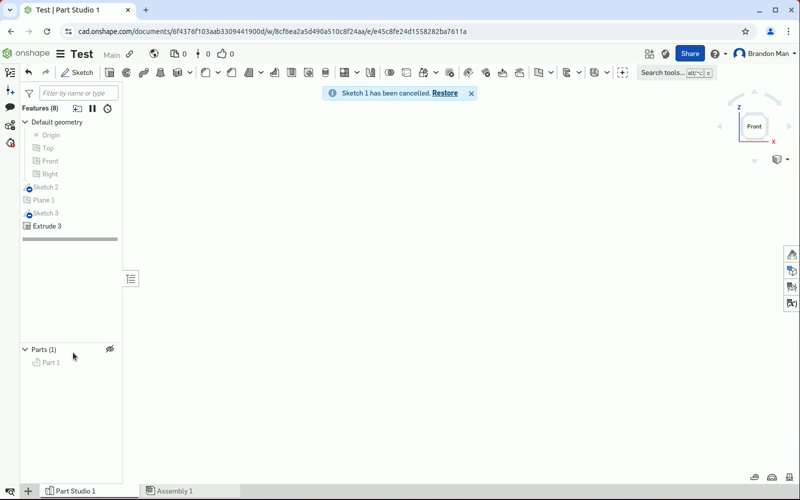
mouse_move(73, 352)
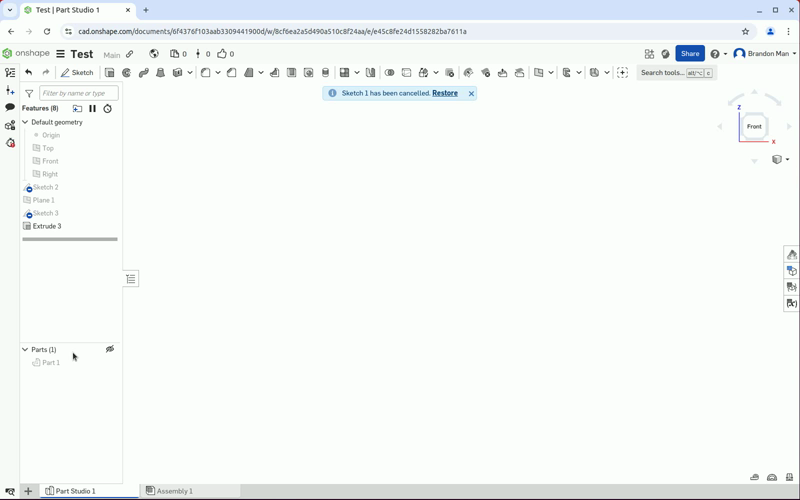
key(shift+y)
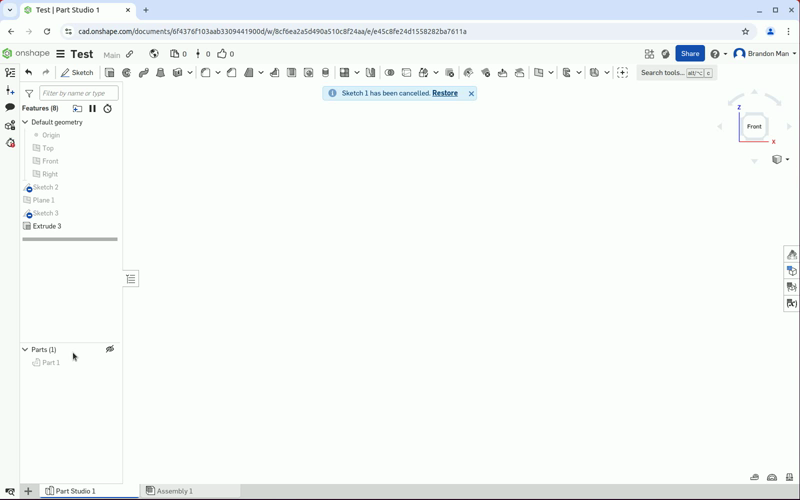
key(shift+s)
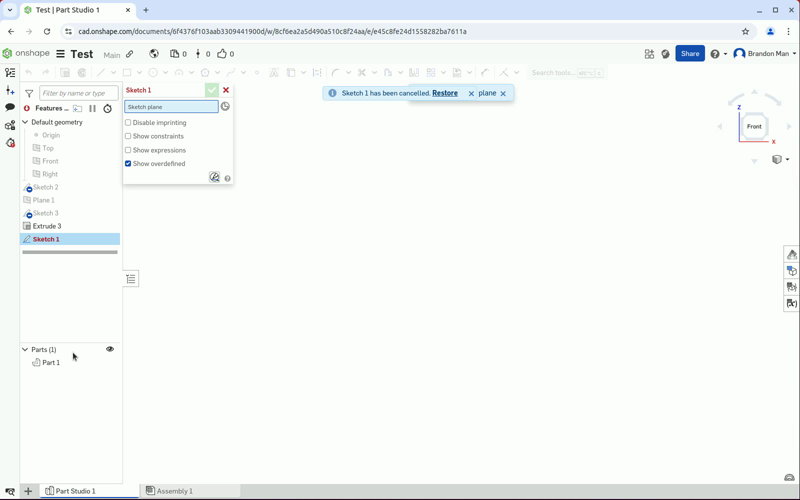
mouse_move(73, 163)
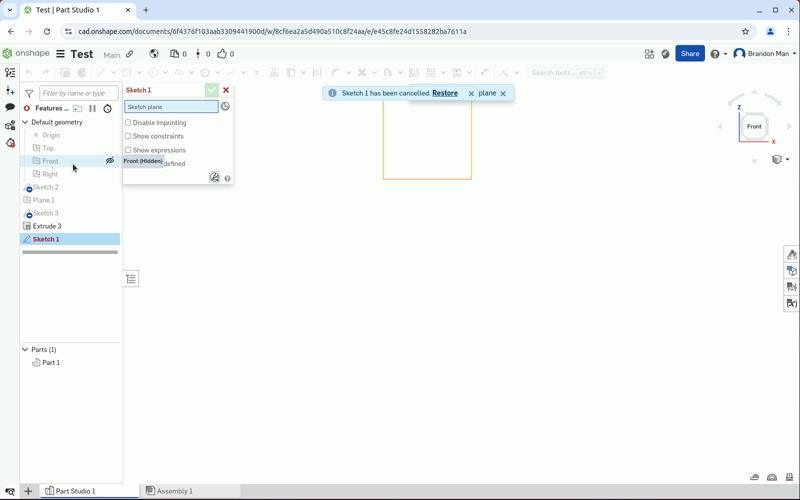
click(73, 163)
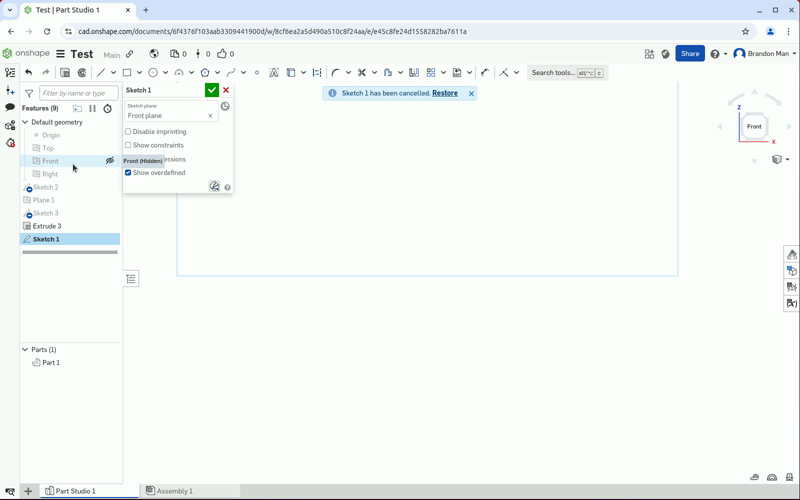
mouse_move(73, 352)
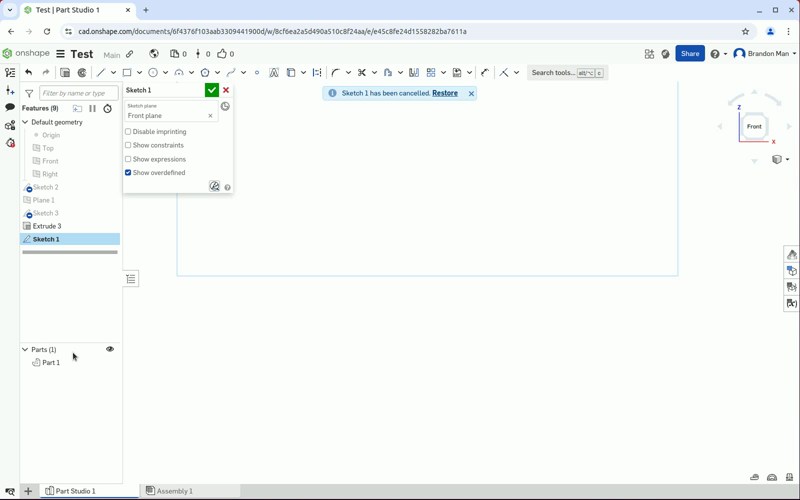
key(y)
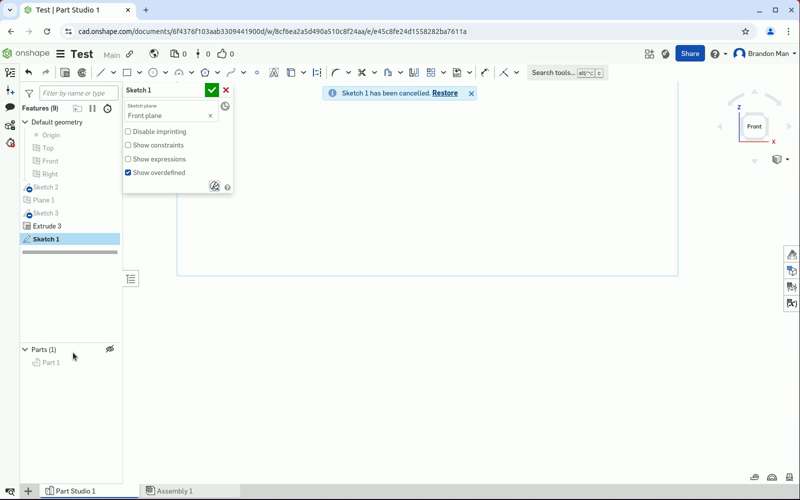
key(c)
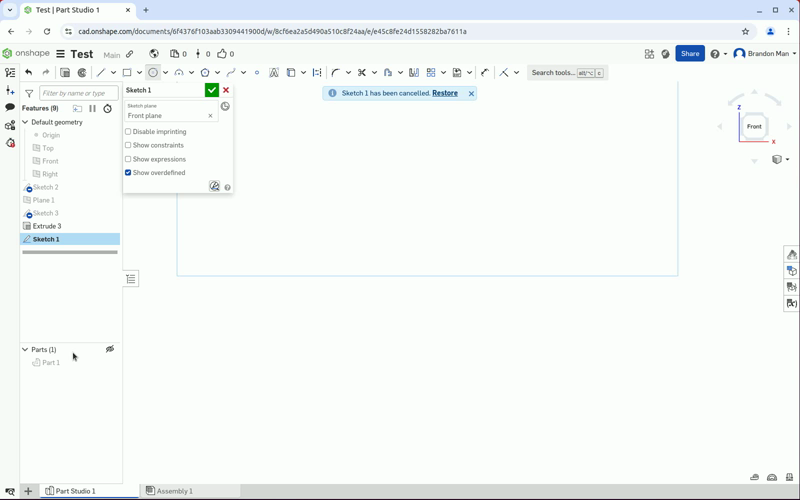
key_down(shift)
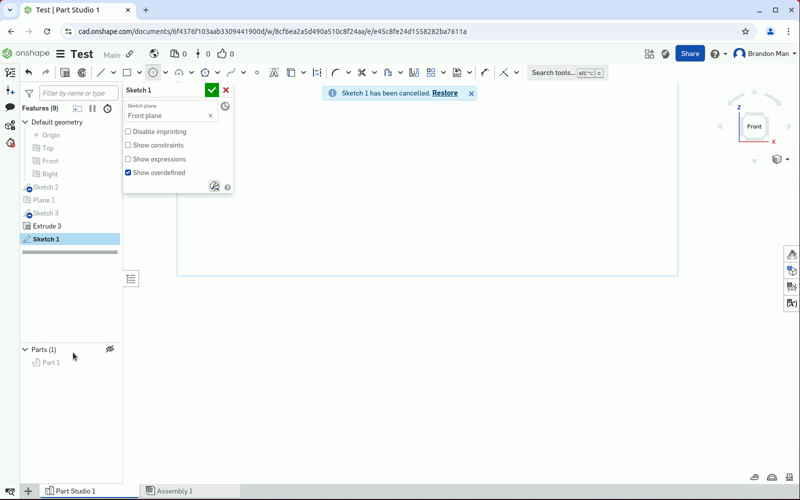
mouse_move(398, 268)
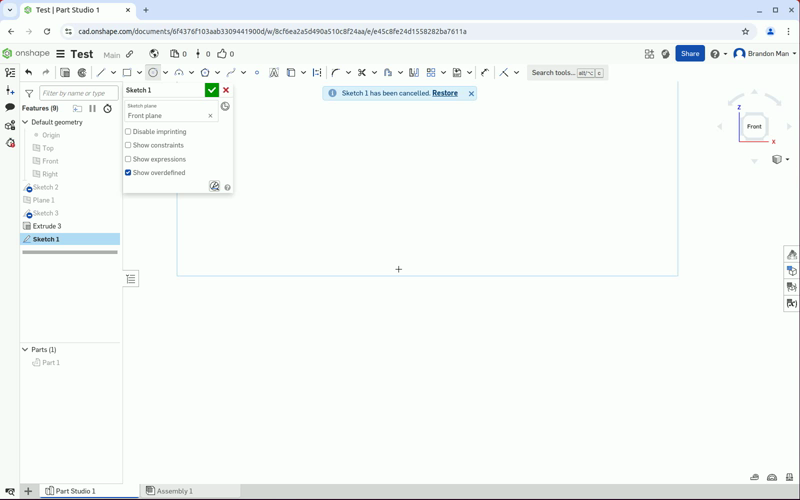
click(398, 268)
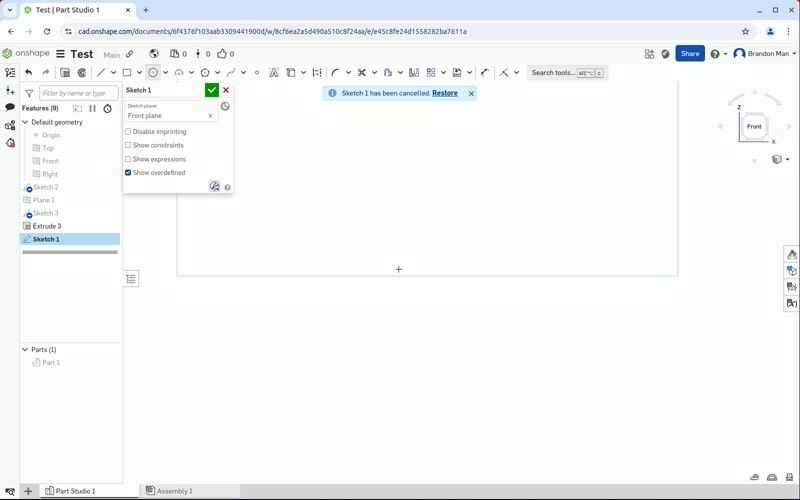
key_up(shift)
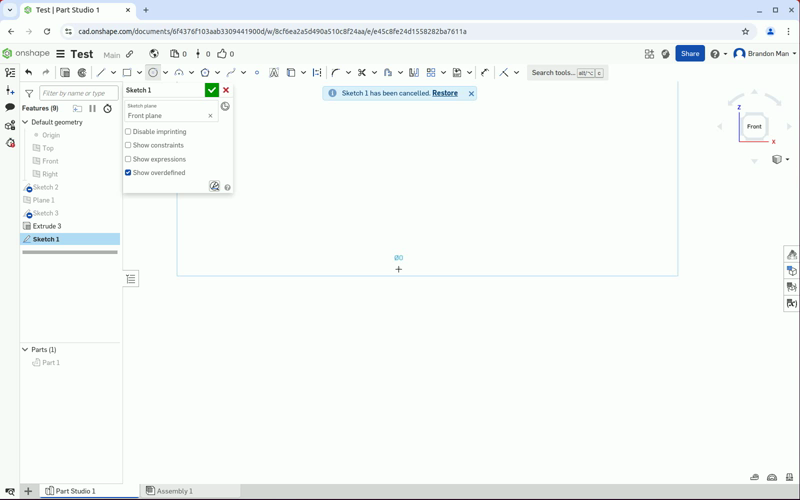
mouse_move(449, 268)
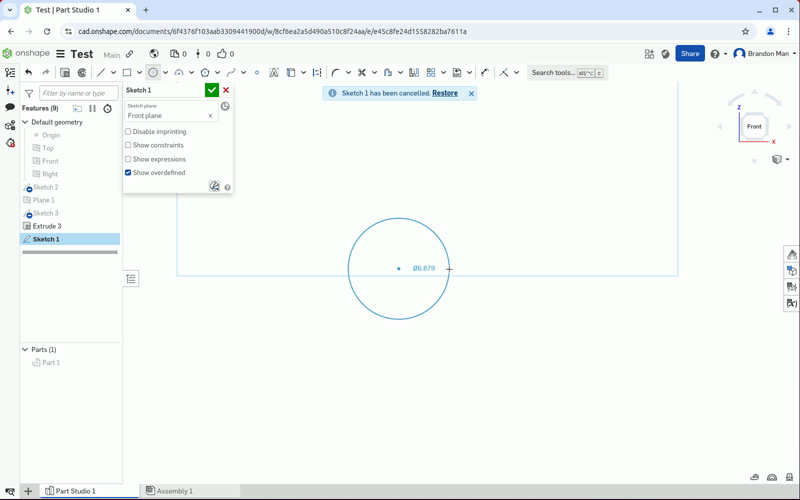
click(449, 268)
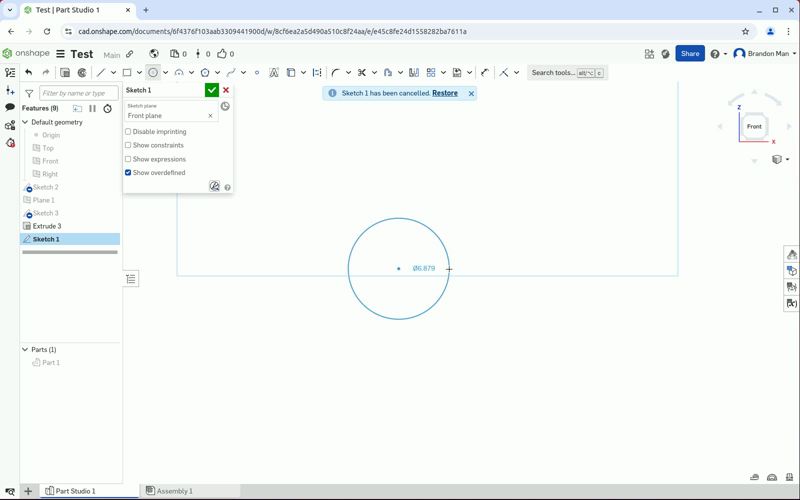
key(esc)
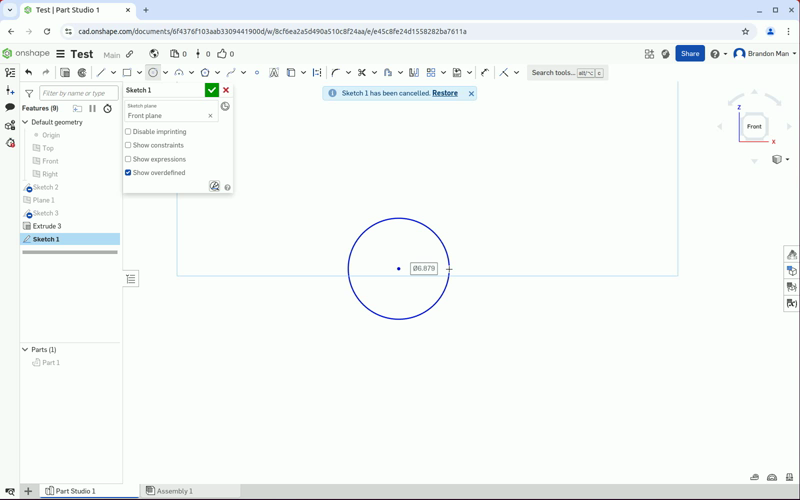
key(c)
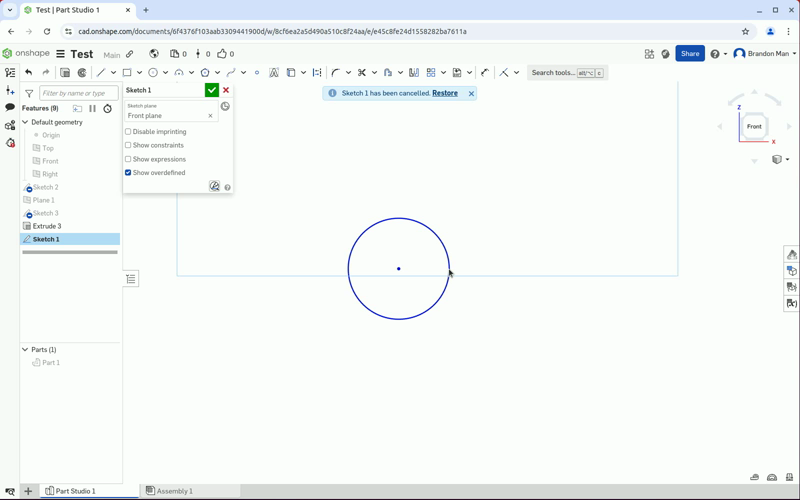
key_down(shift)
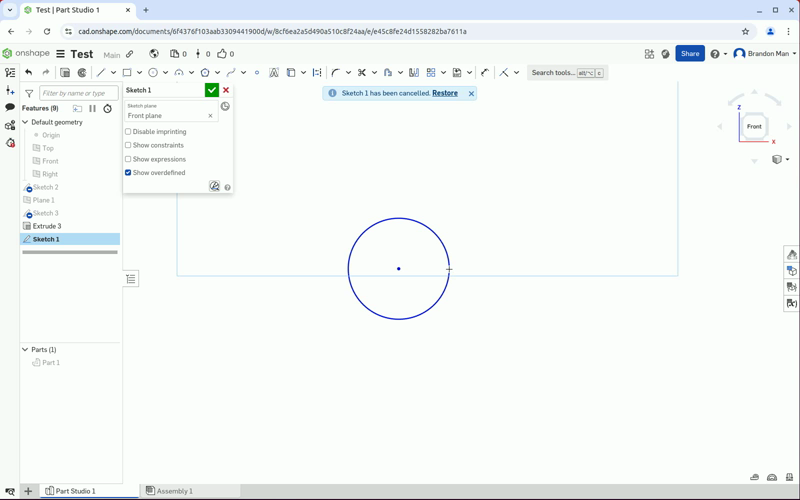
mouse_move(398, 268)
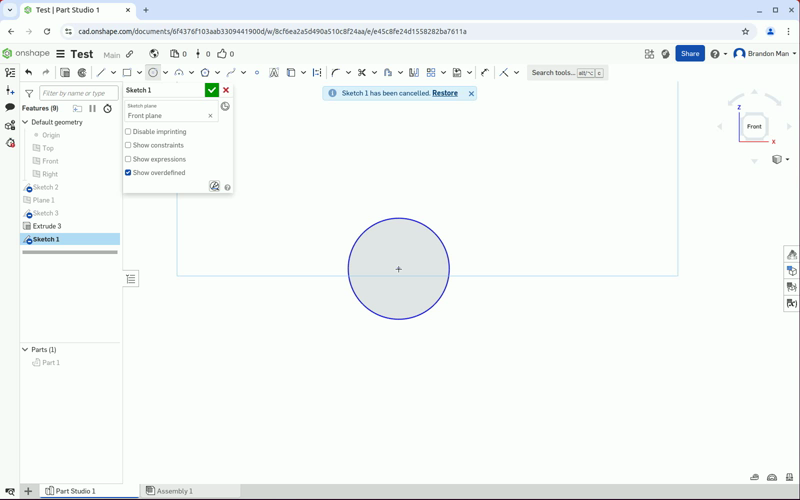
click(398, 268)
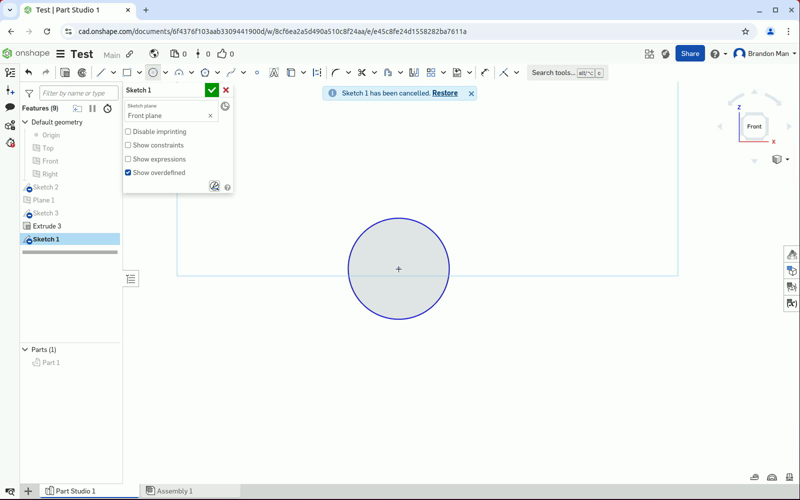
key_up(shift)
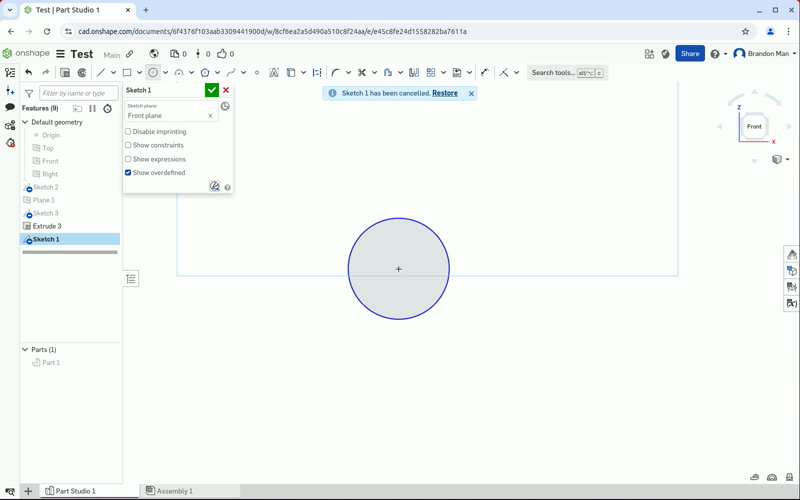
mouse_move(411, 268)
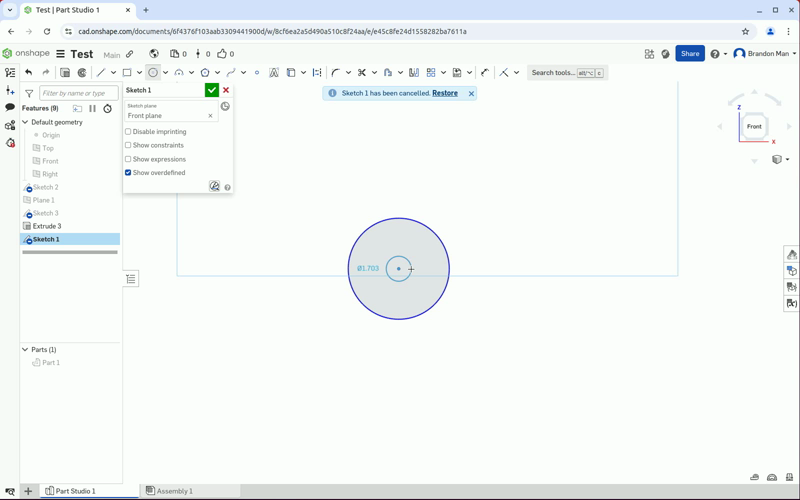
click(411, 268)
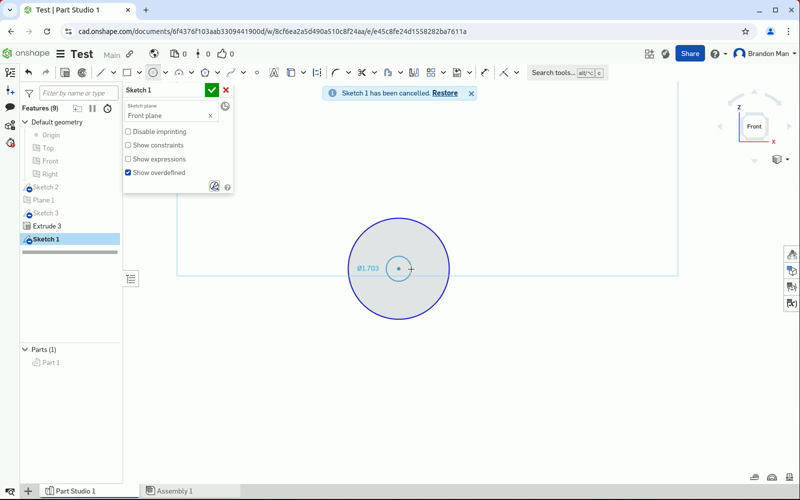
key(esc)
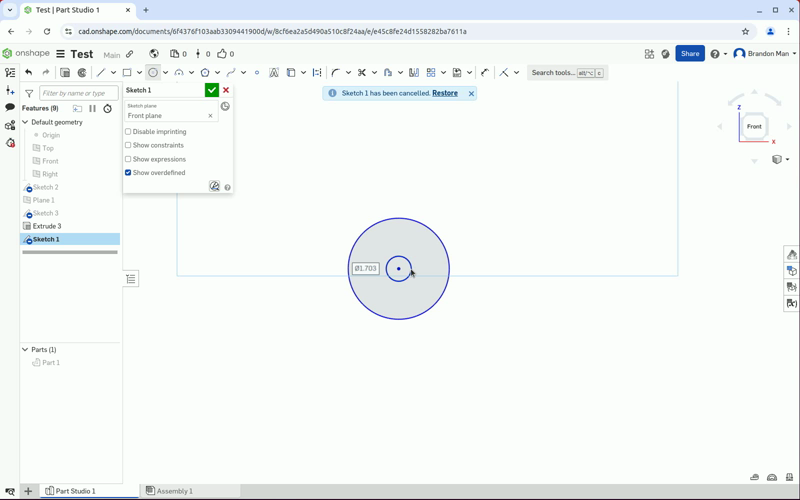
mouse_move(441, 275)
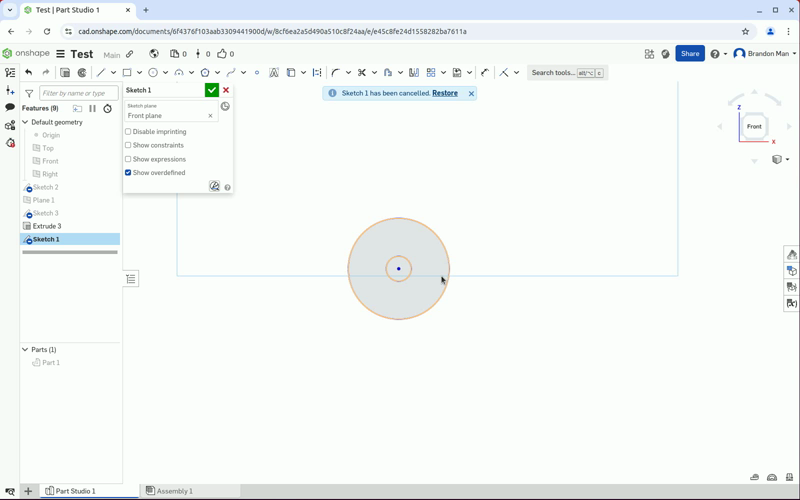
click(441, 275)
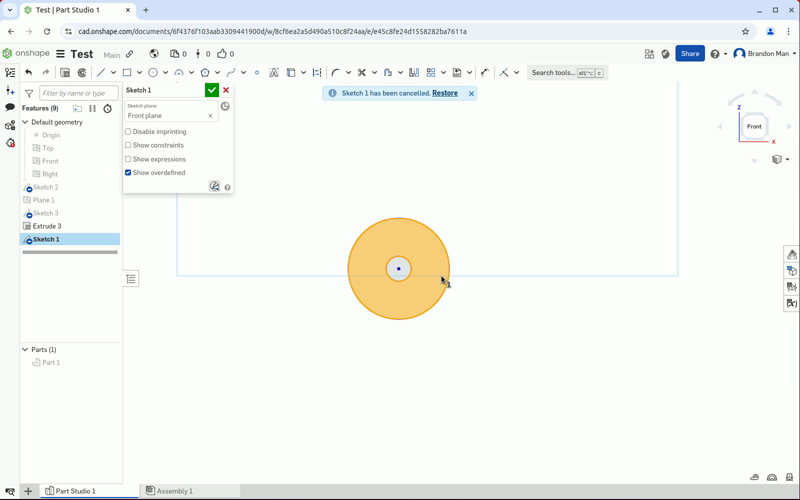
mouse_move(73, 352)
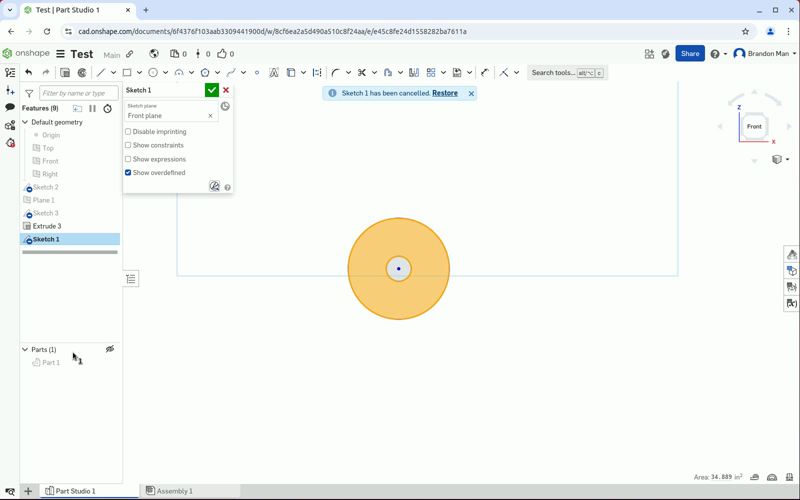
key(shift+y)
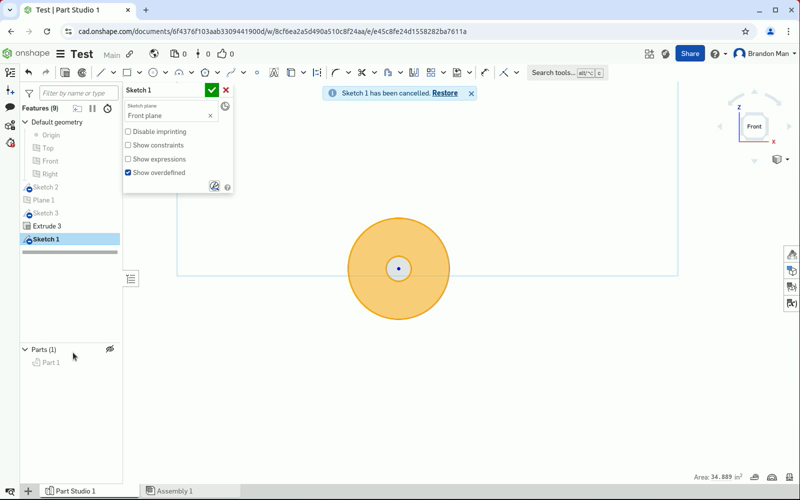
key(shift+e)
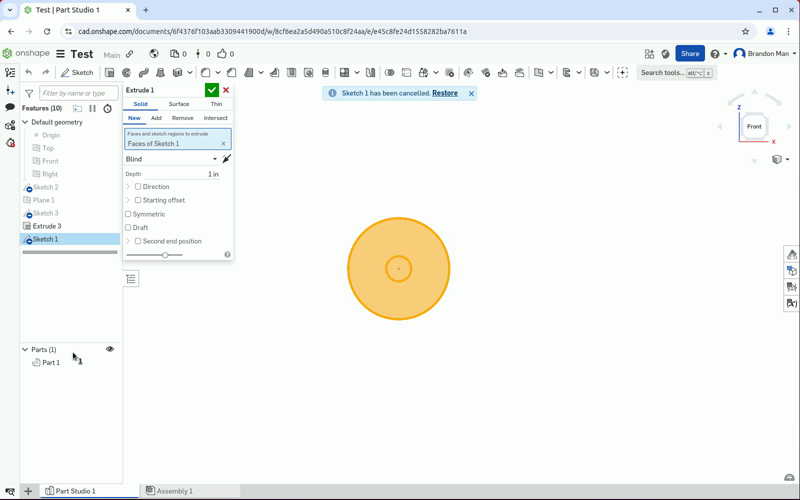
mouse_move(143, 106)
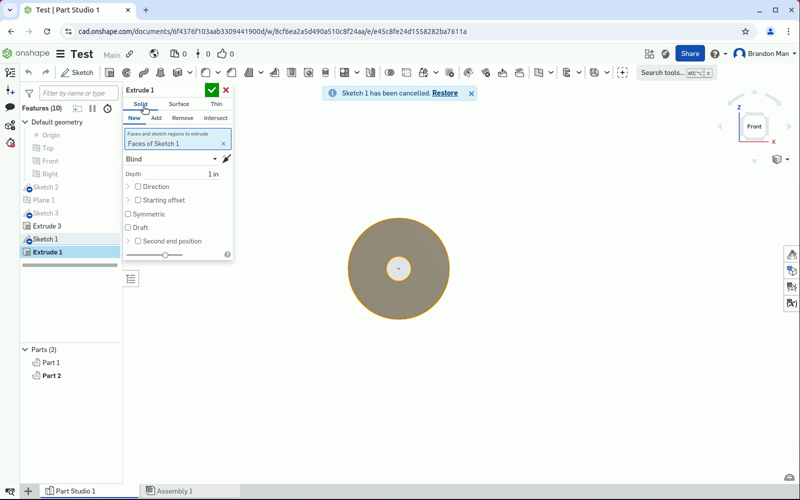
click(143, 106)
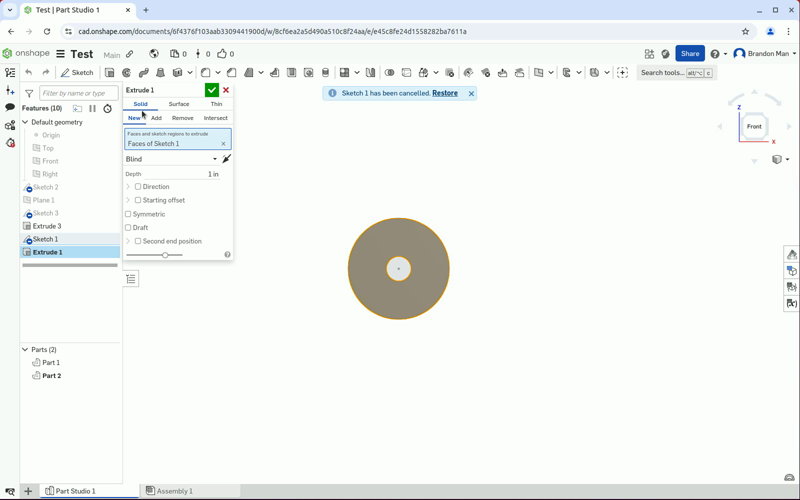
mouse_move(137, 120)
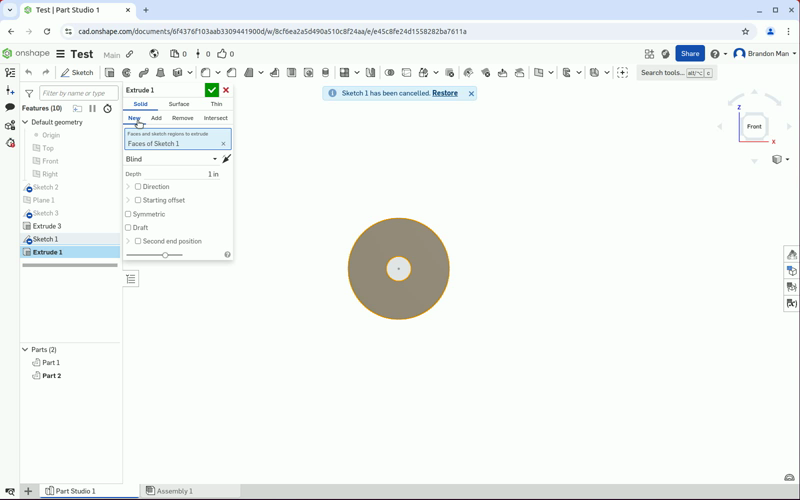
click(137, 120)
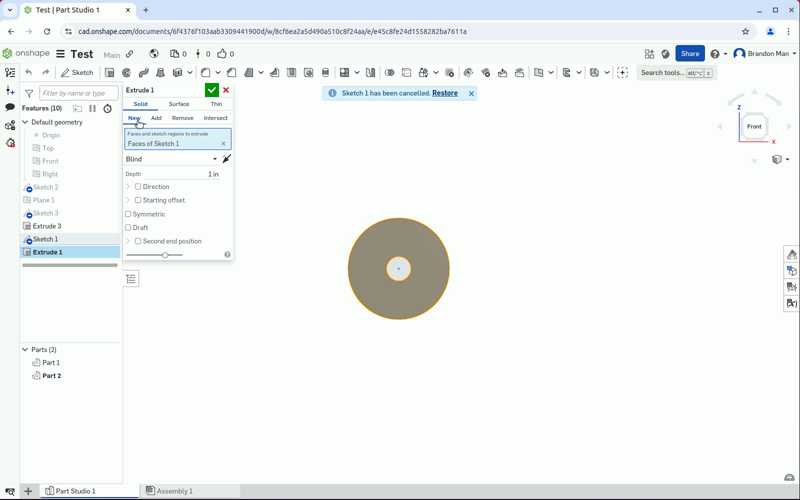
key(tab, 4)
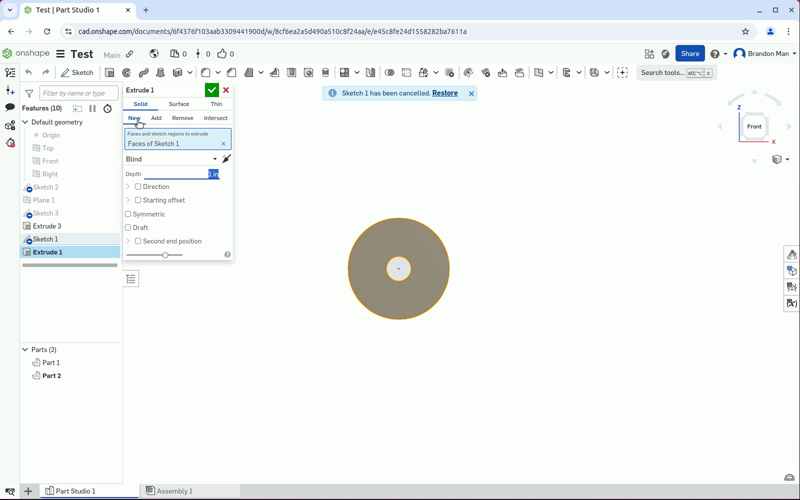
text(3.352)
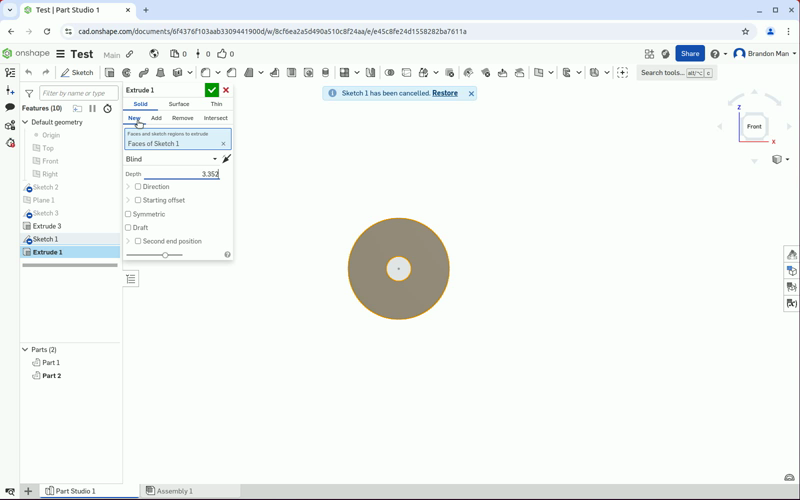
key(enter)
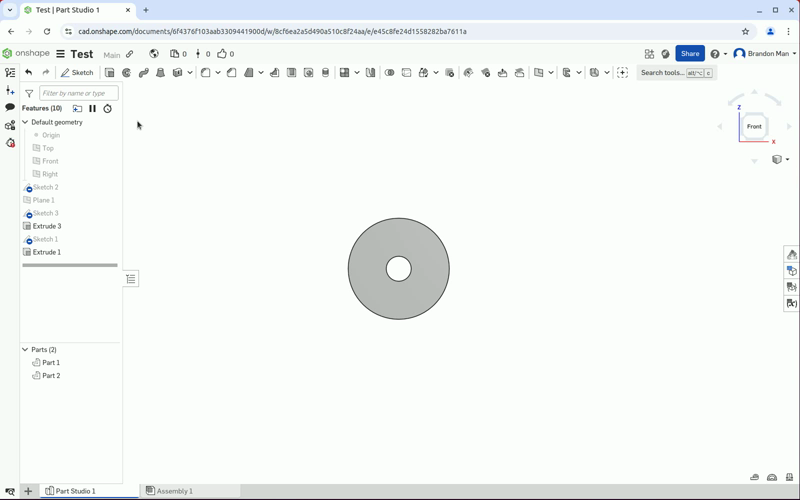
key(shift+h)
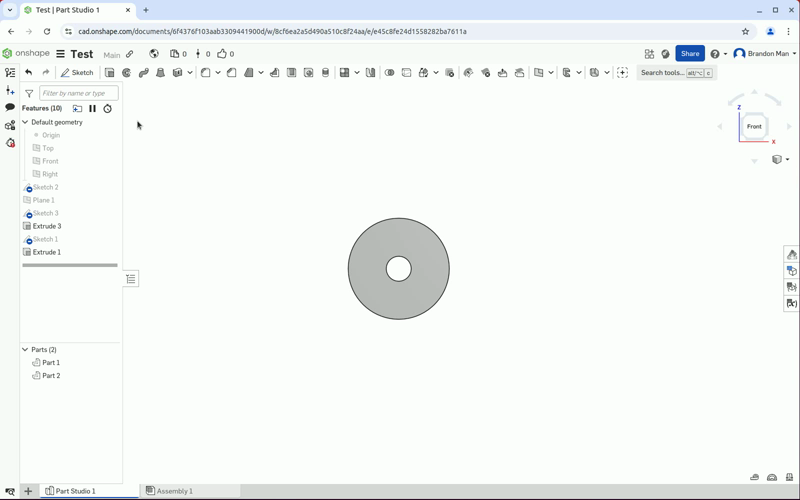
key(shift+h)
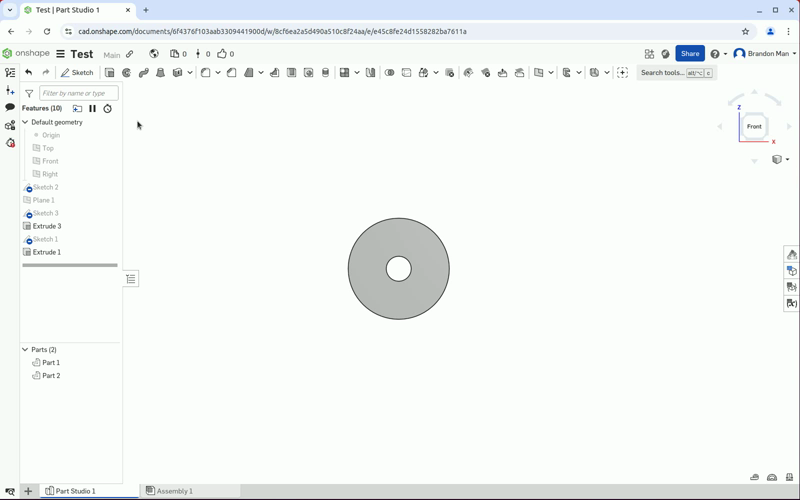
mouse_move(73, 189)
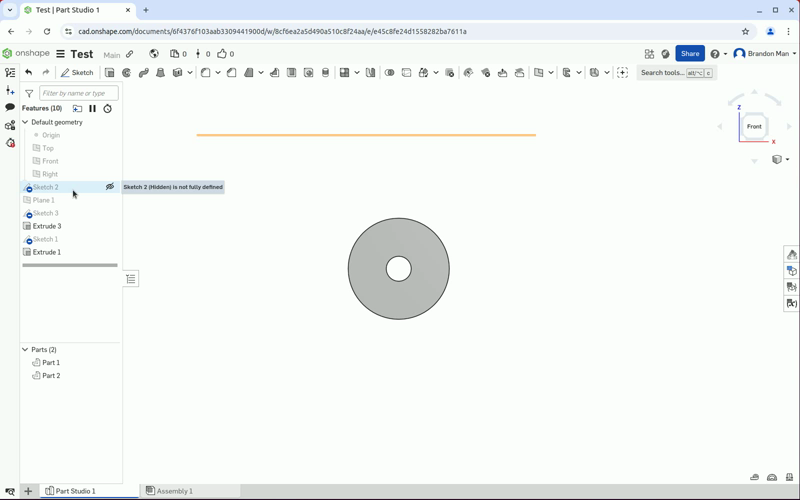
click(73, 189)
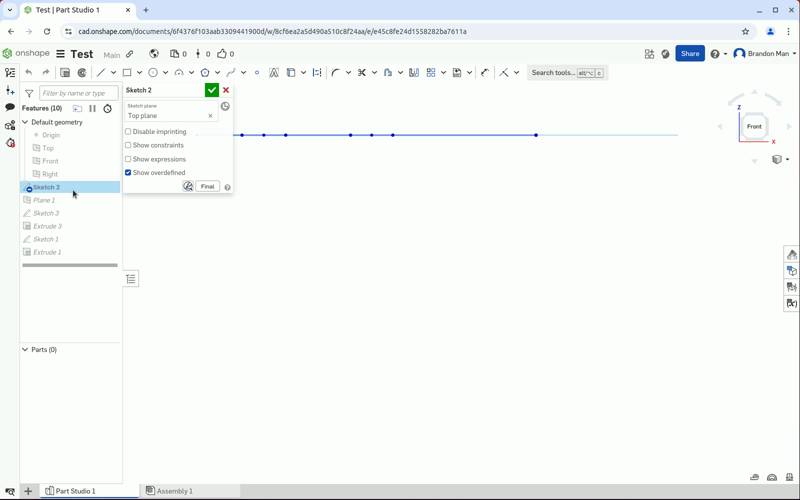
mouse_move(229, 92)
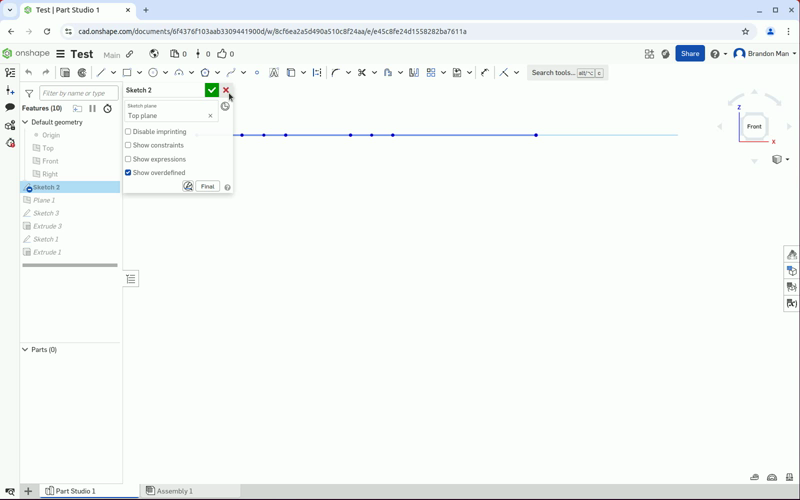
click(229, 92)
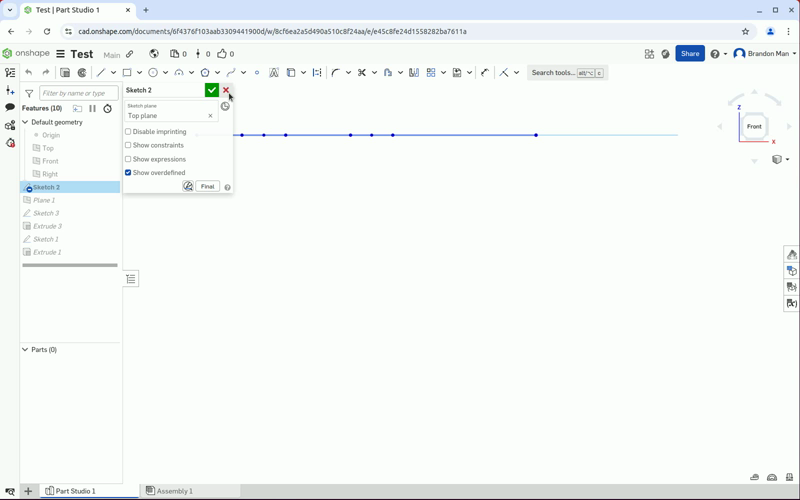
key(shift+s)
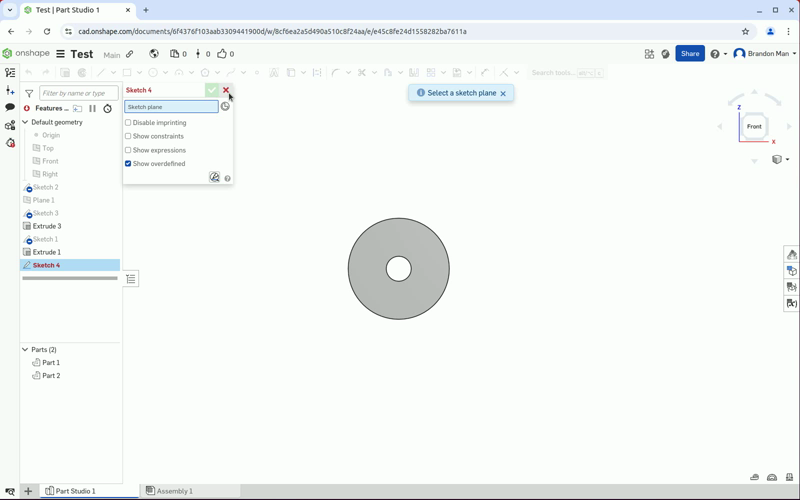
mouse_move(73, 163)
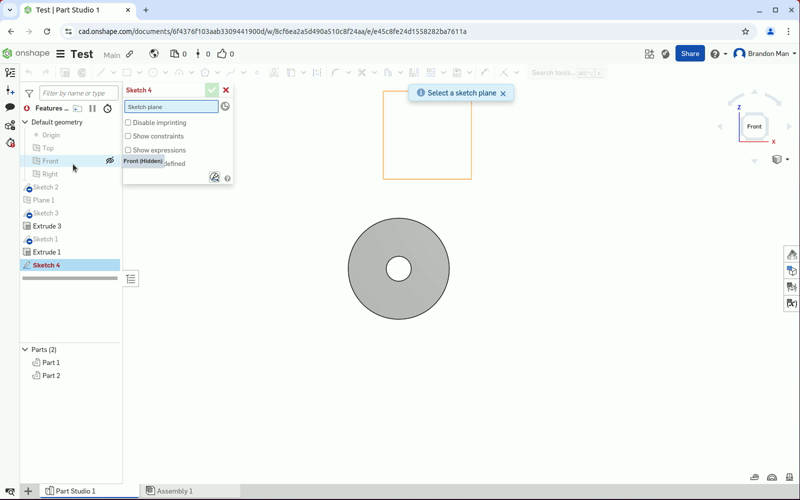
click(73, 163)
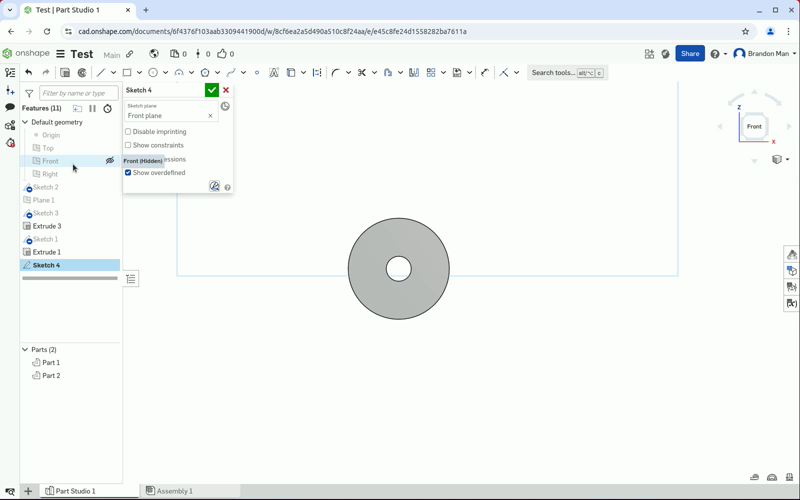
mouse_move(73, 352)
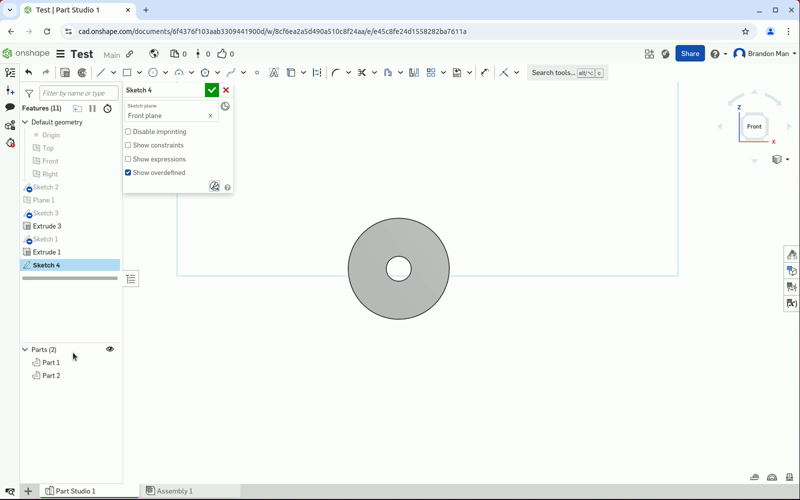
key(y)
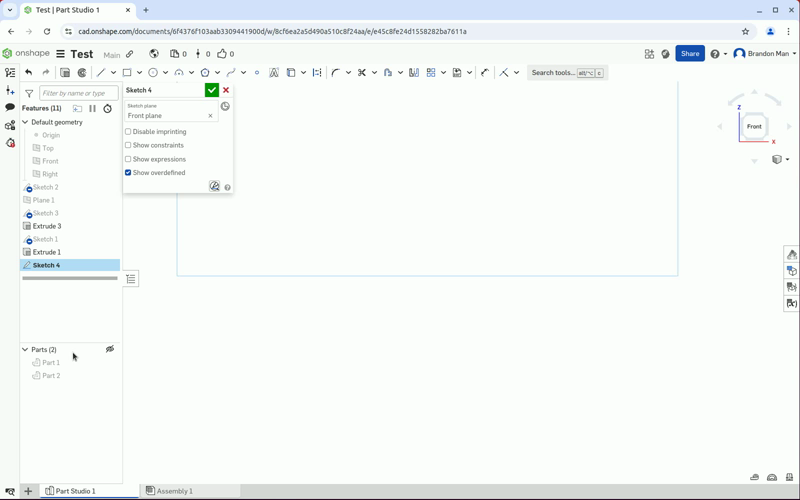
key(l)
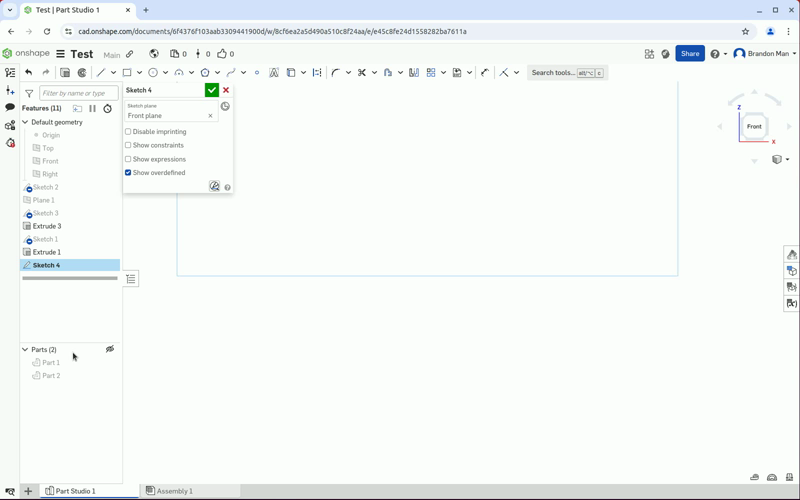
key_down(shift)
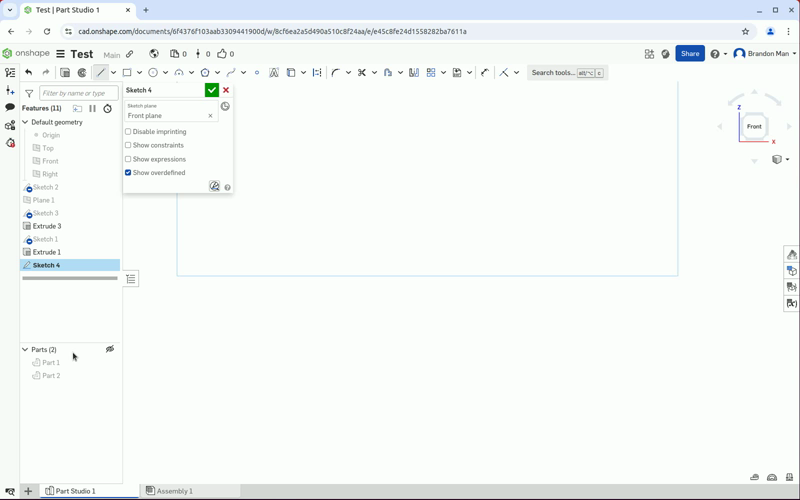
mouse_move(406, 316)
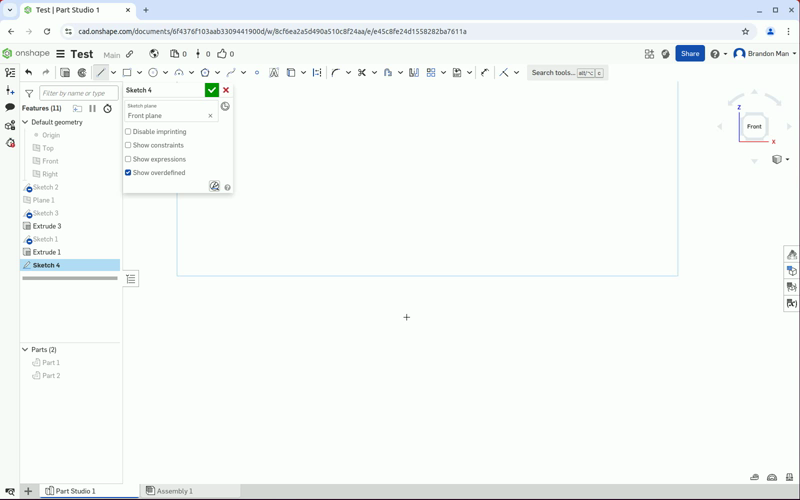
click(406, 316)
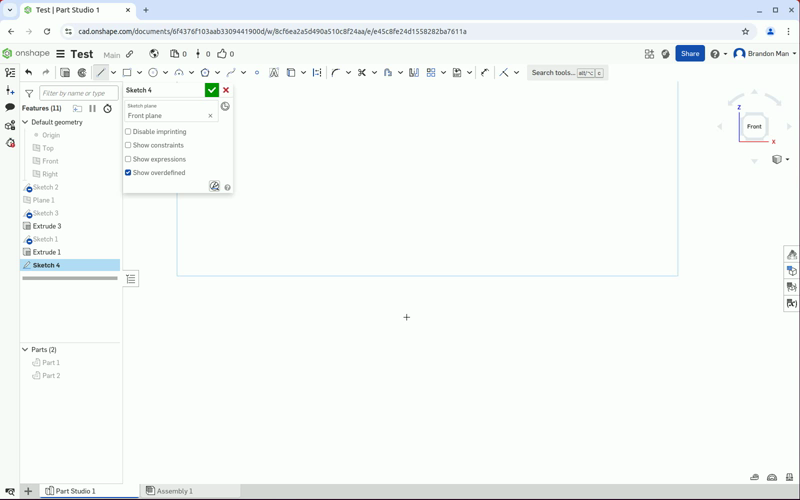
key_up(shift)
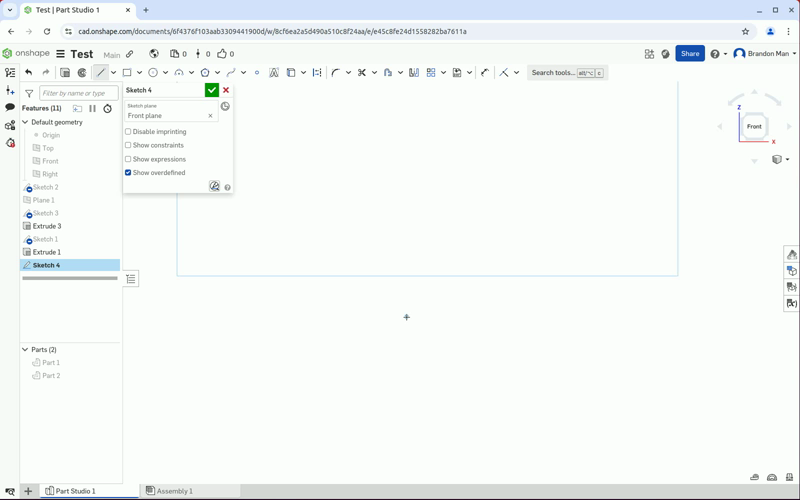
key_down(shift)
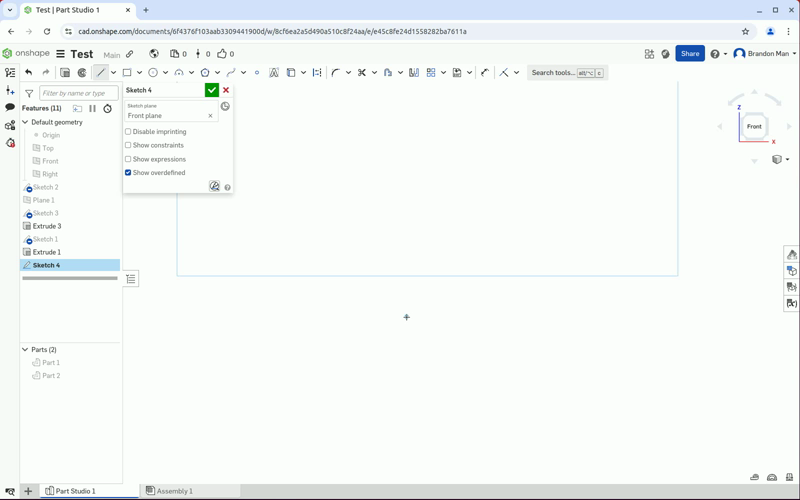
mouse_move(546, 291)
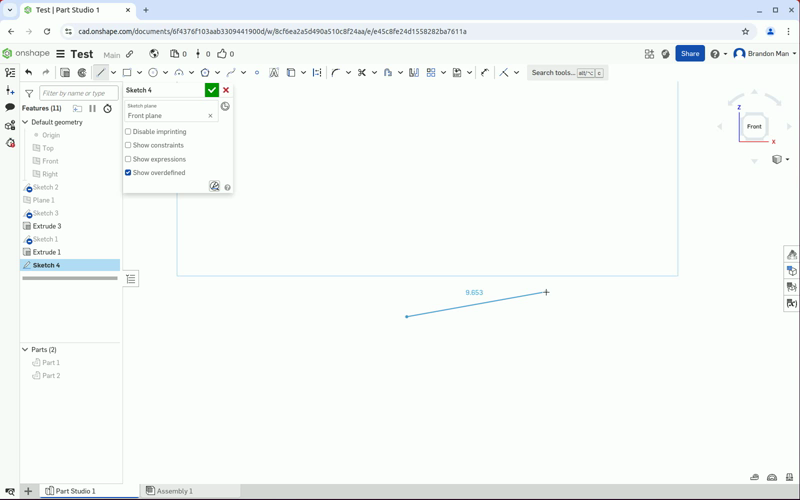
click(546, 291)
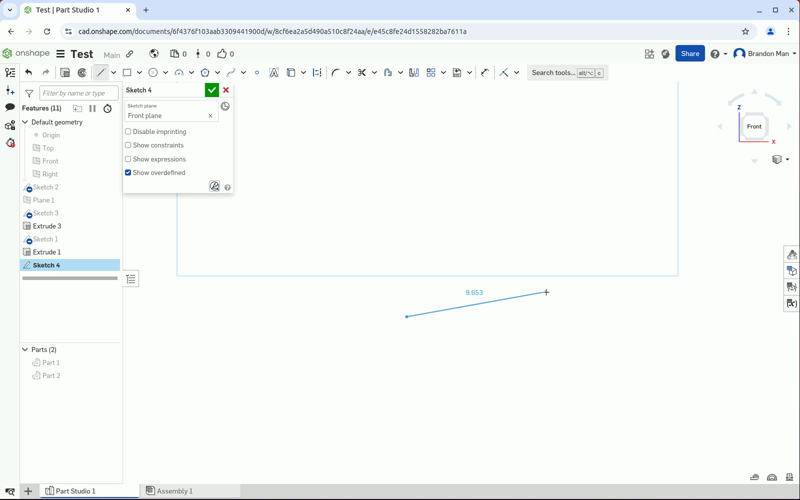
key_up(shift)
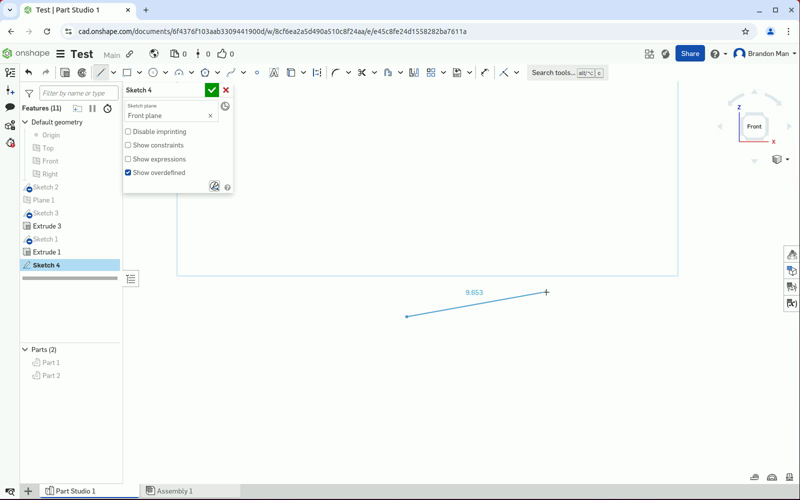
key(esc)
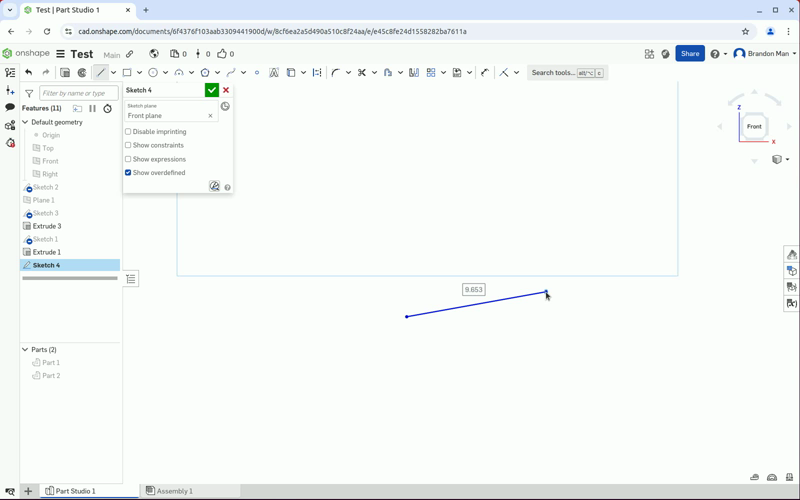
key(a)
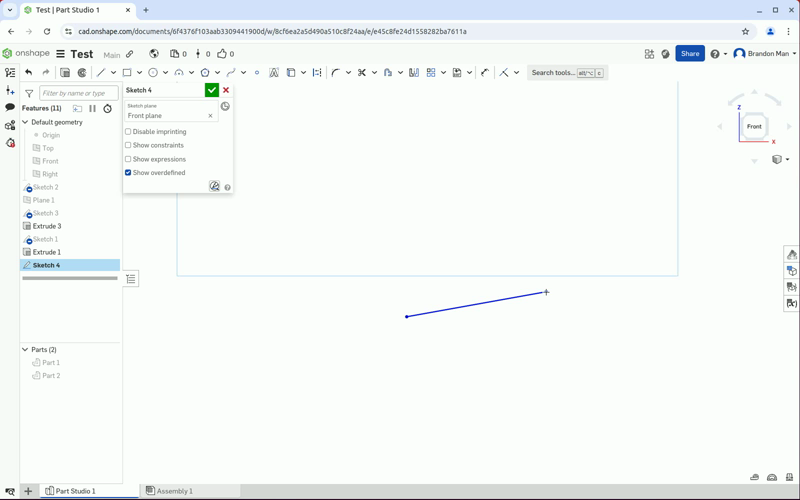
mouse_move(546, 291)
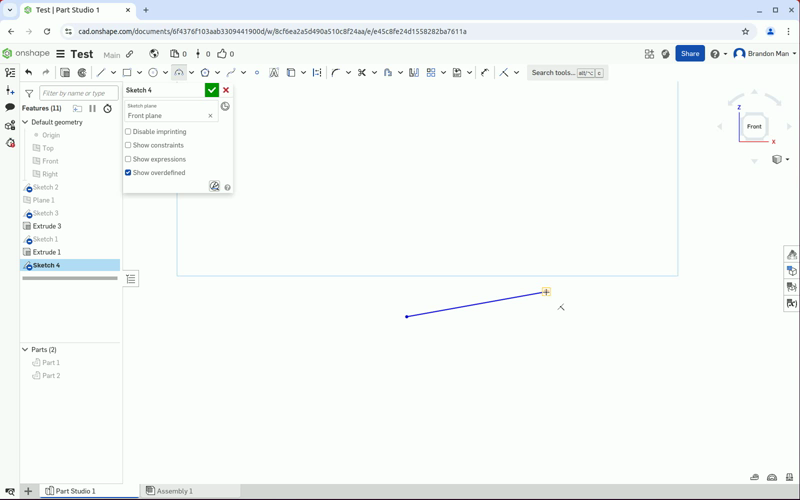
click(546, 291)
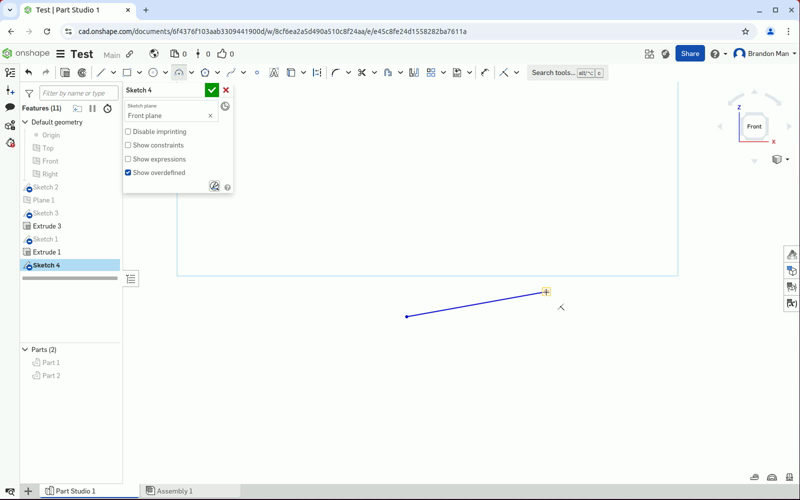
key_down(shift)
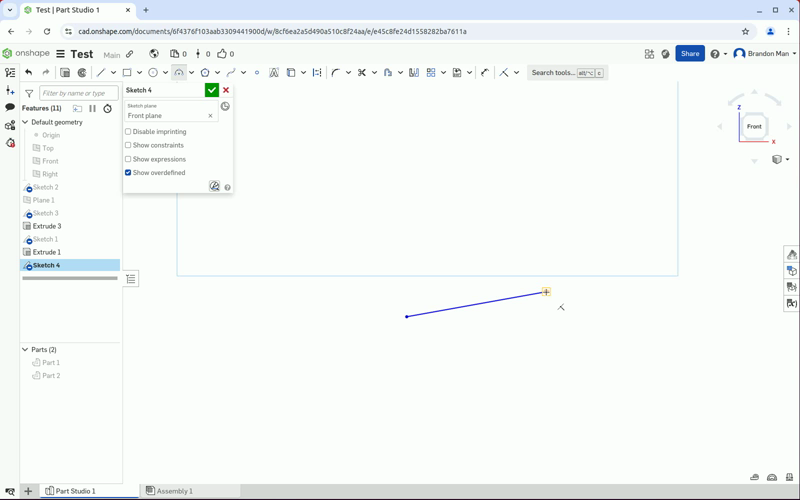
mouse_move(546, 243)
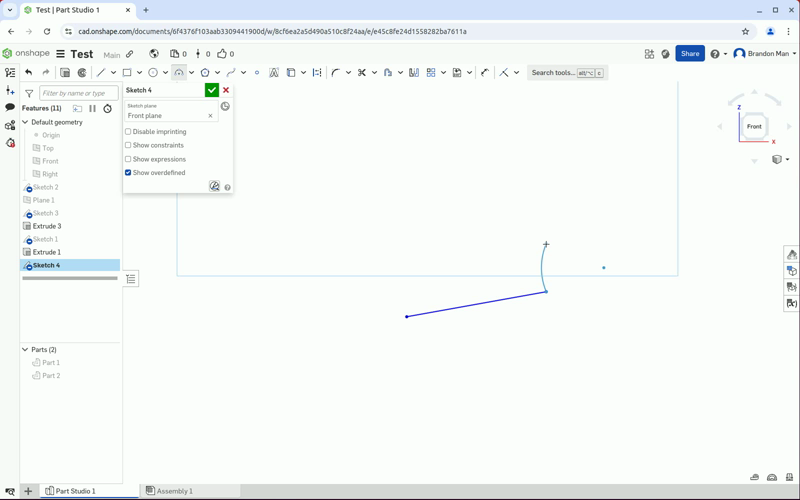
click(546, 243)
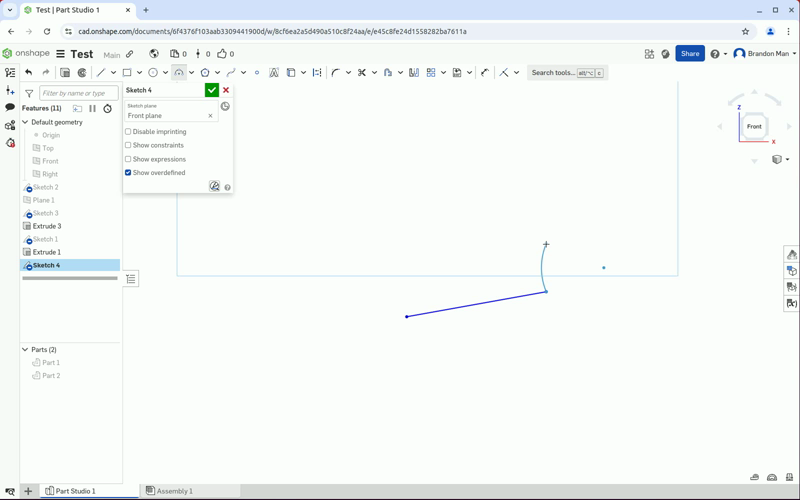
mouse_move(517, 267)
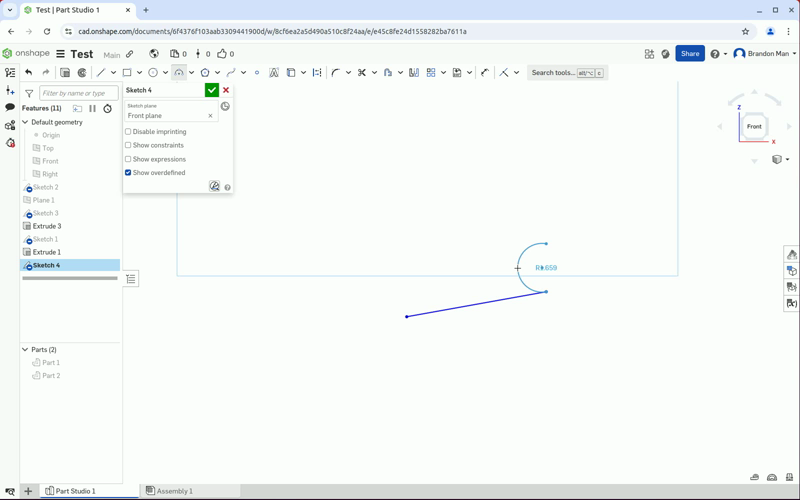
click(517, 267)
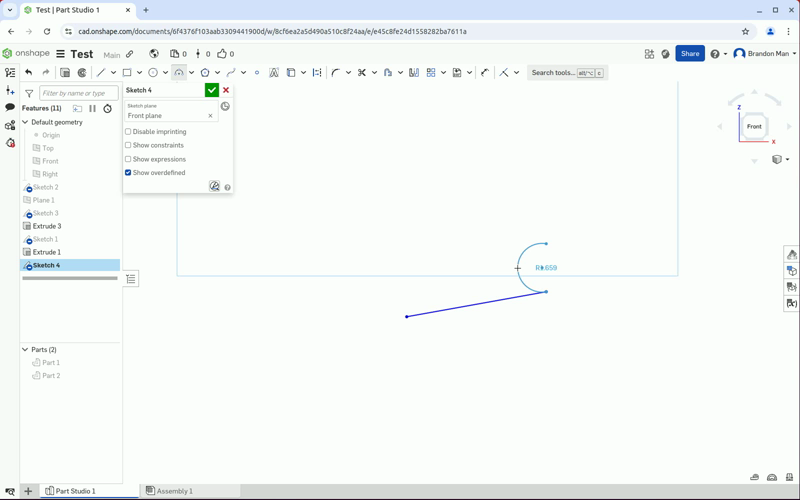
key_up(shift)
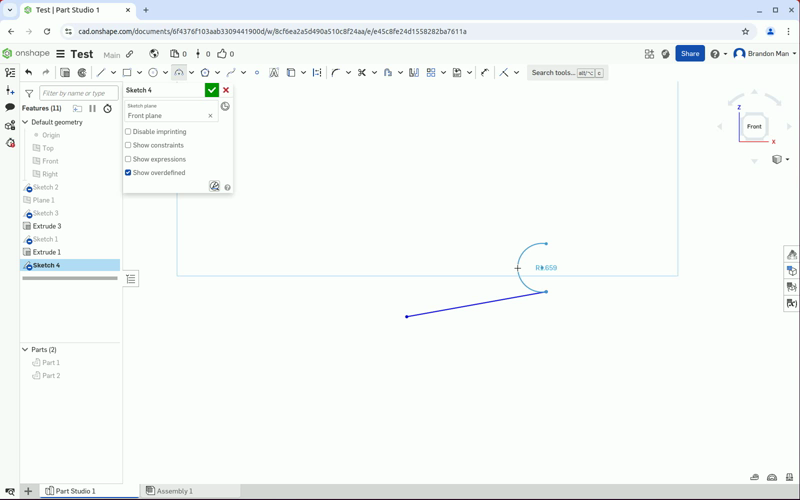
key(esc)
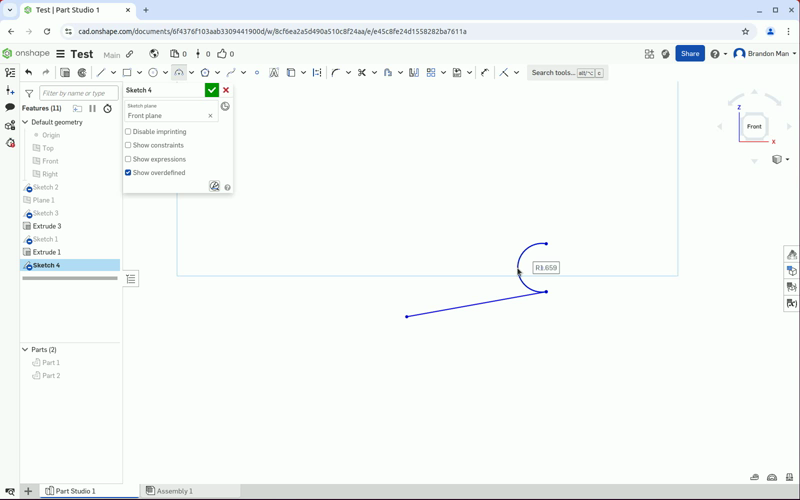
key(l)
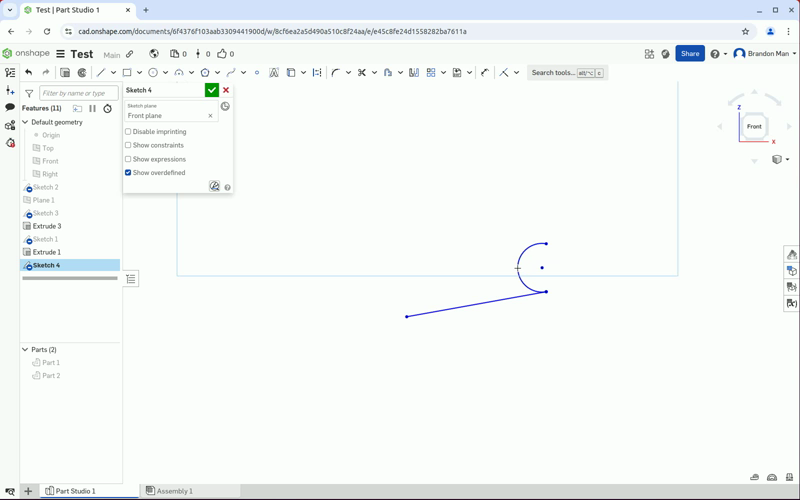
mouse_move(546, 243)
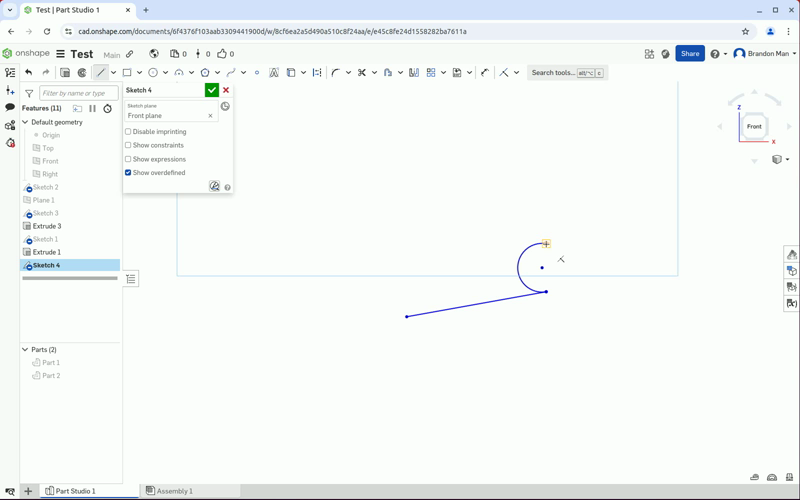
click(546, 243)
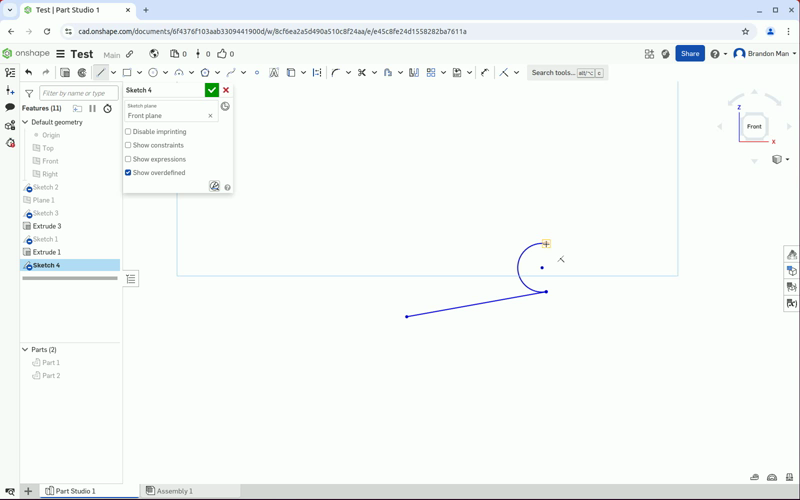
key_down(shift)
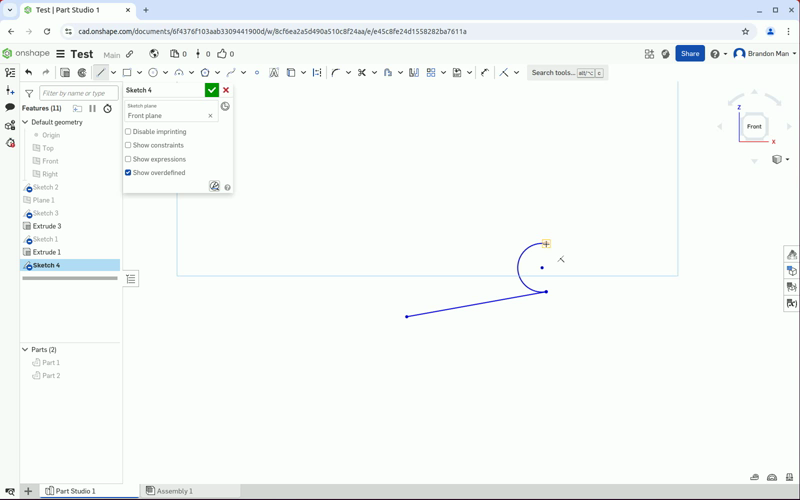
mouse_move(406, 218)
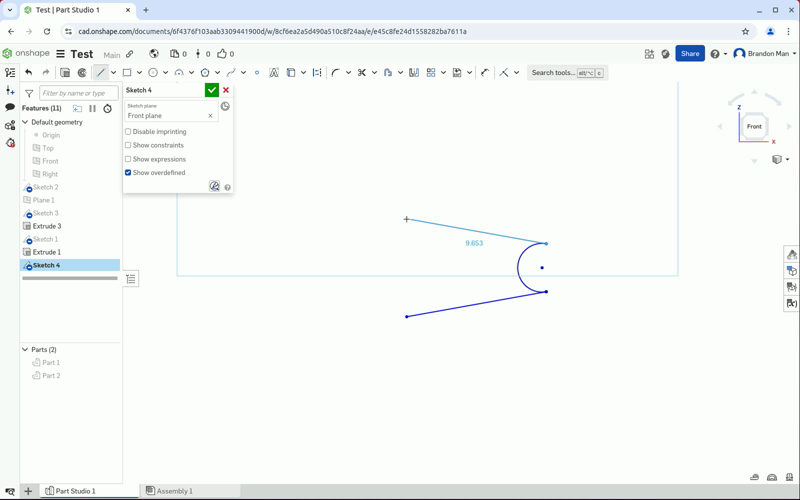
click(406, 218)
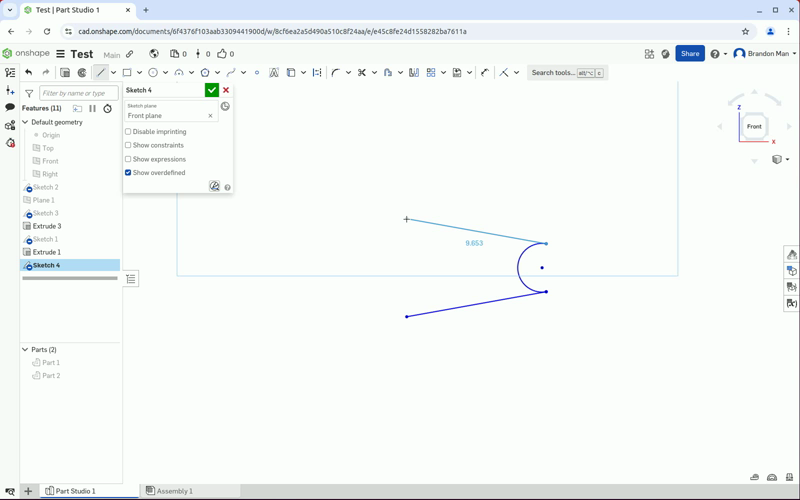
key_up(shift)
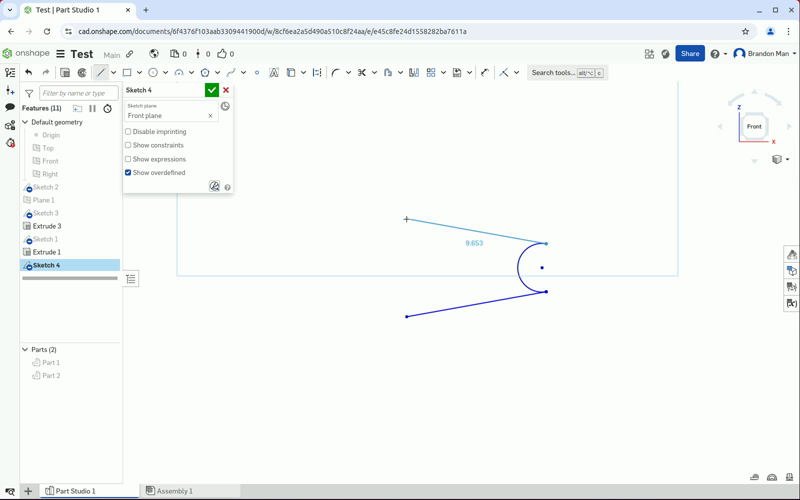
key(esc)
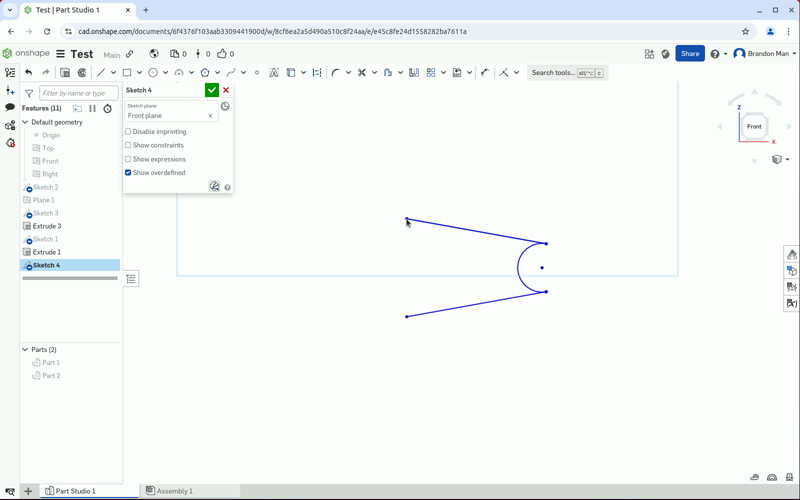
key(a)
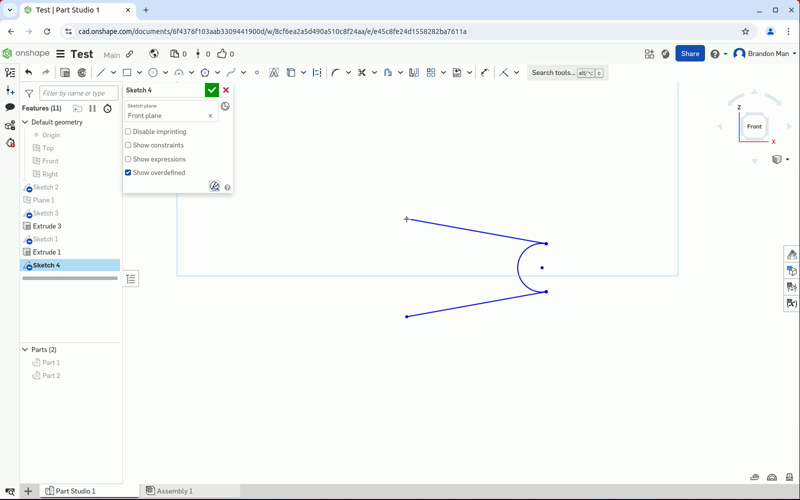
mouse_move(406, 218)
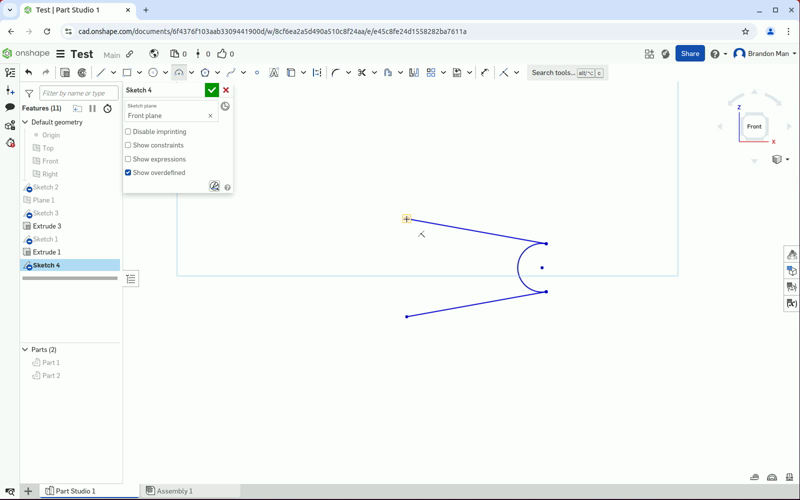
click(406, 218)
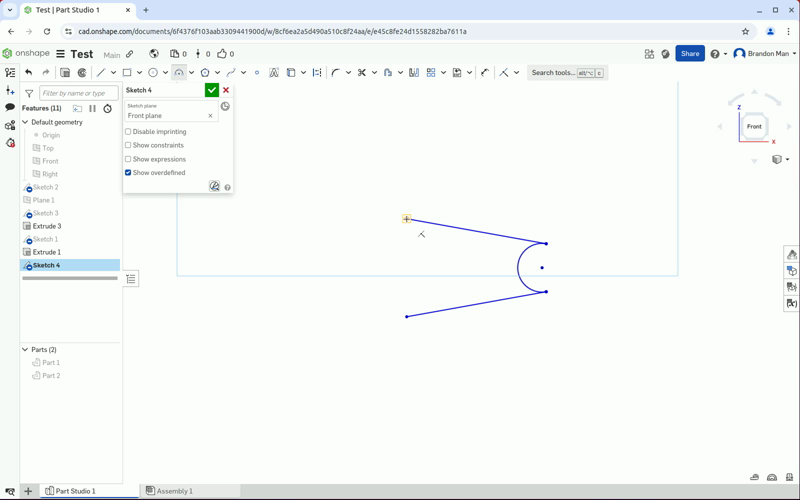
mouse_move(406, 316)
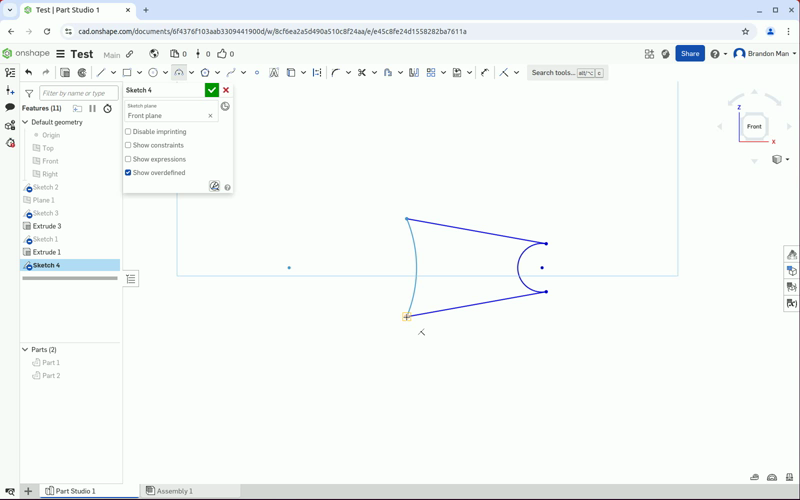
click(406, 316)
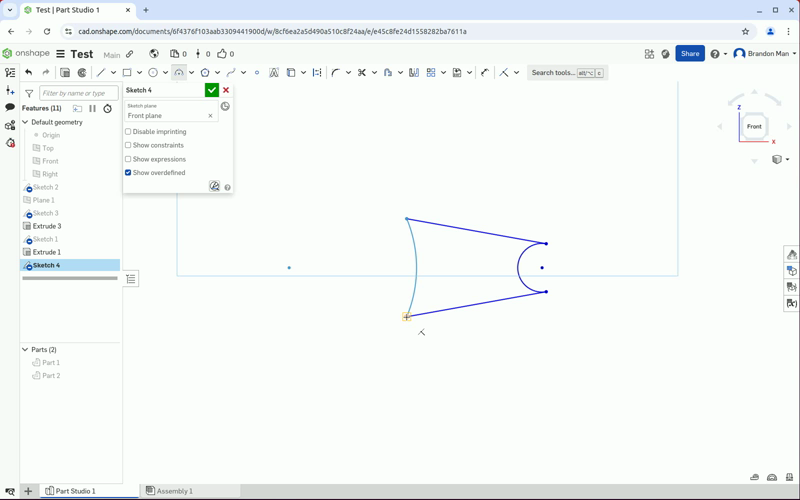
key_down(shift)
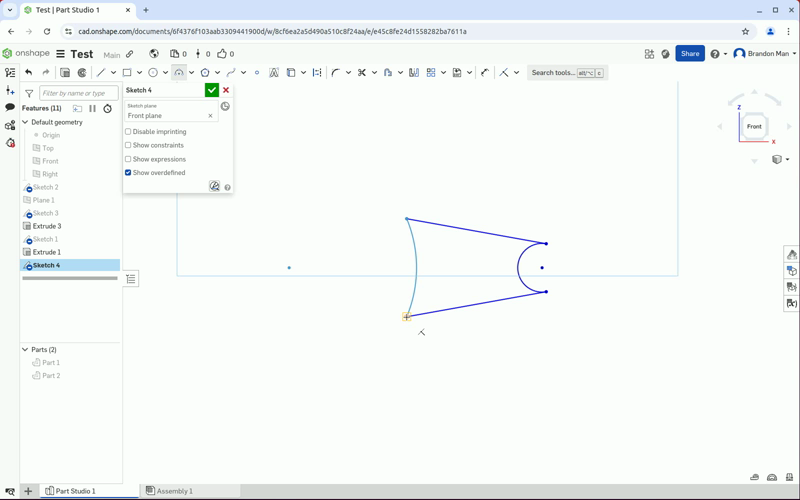
mouse_move(448, 267)
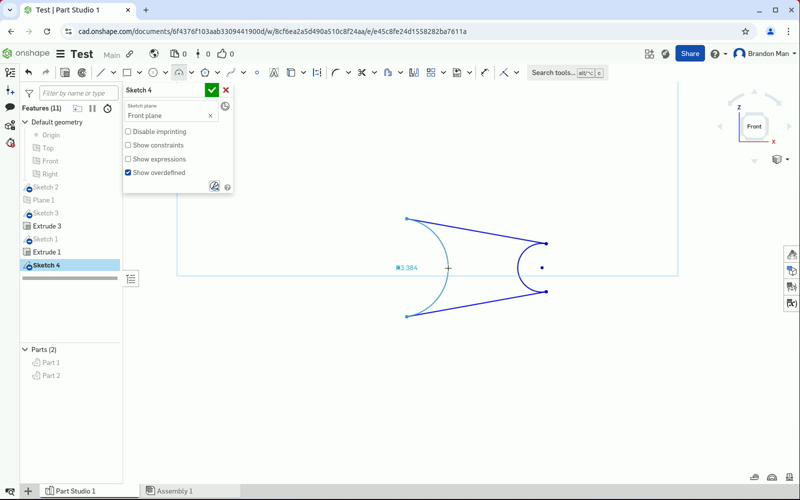
click(448, 267)
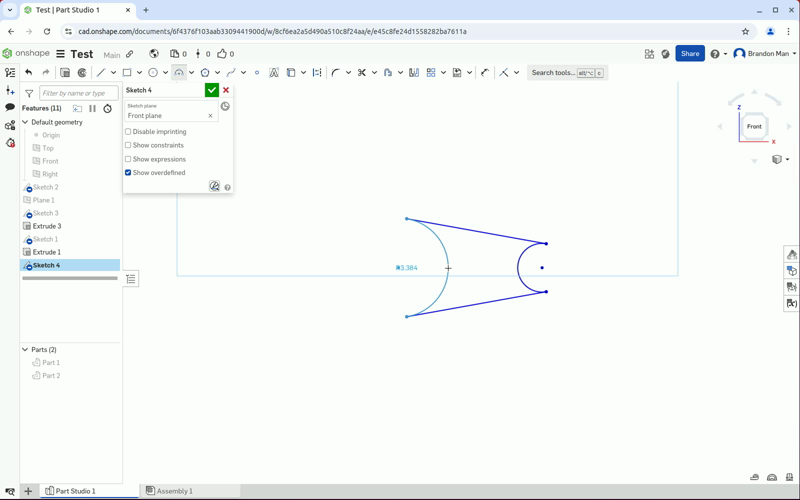
key_up(shift)
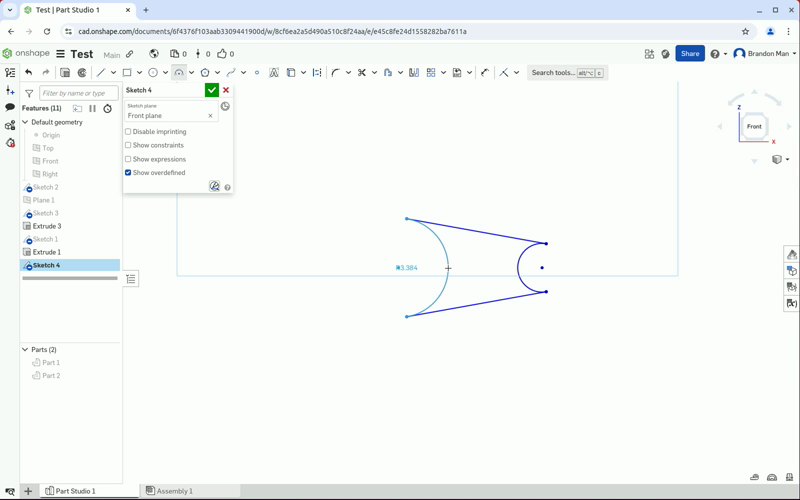
key(esc)
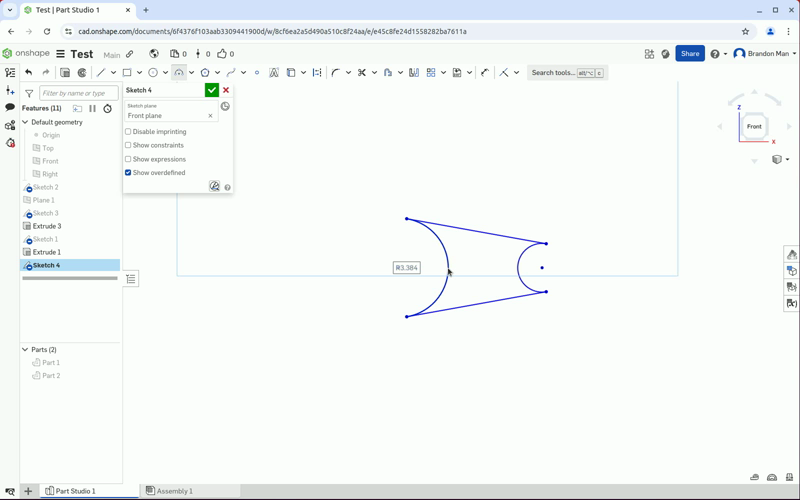
mouse_move(519, 287)
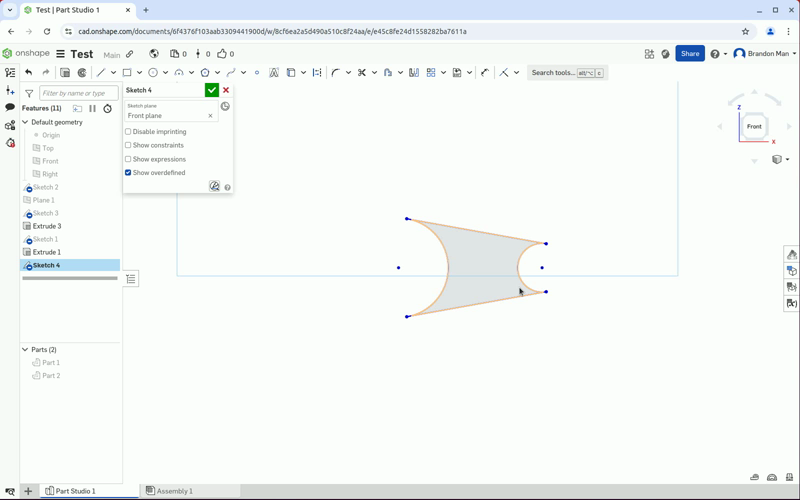
click(519, 287)
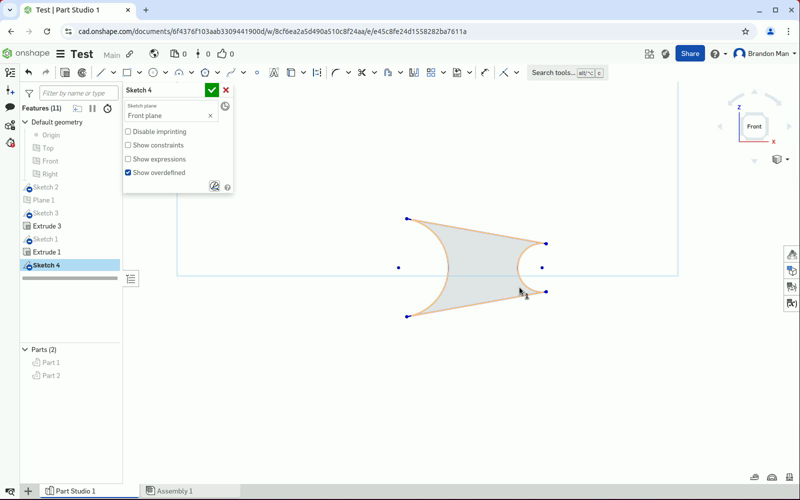
mouse_move(73, 352)
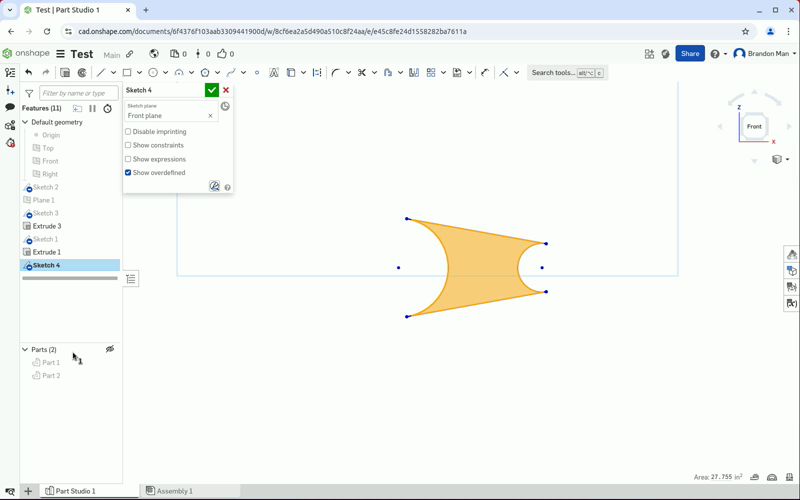
key(shift+y)
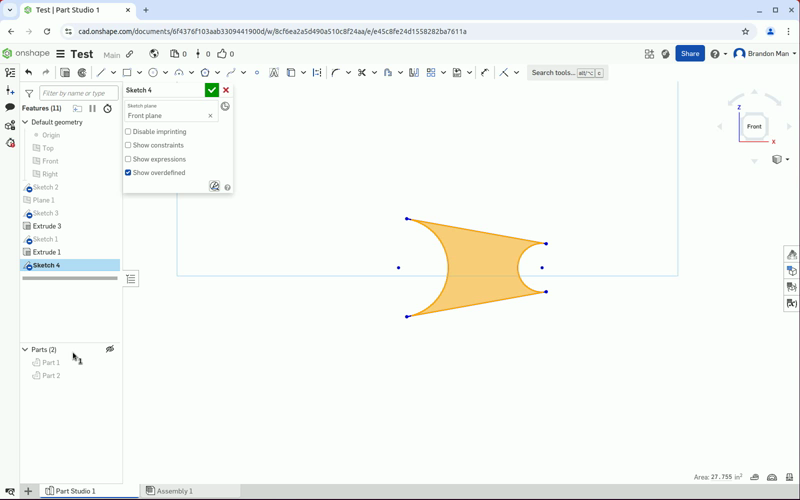
key(shift+e)
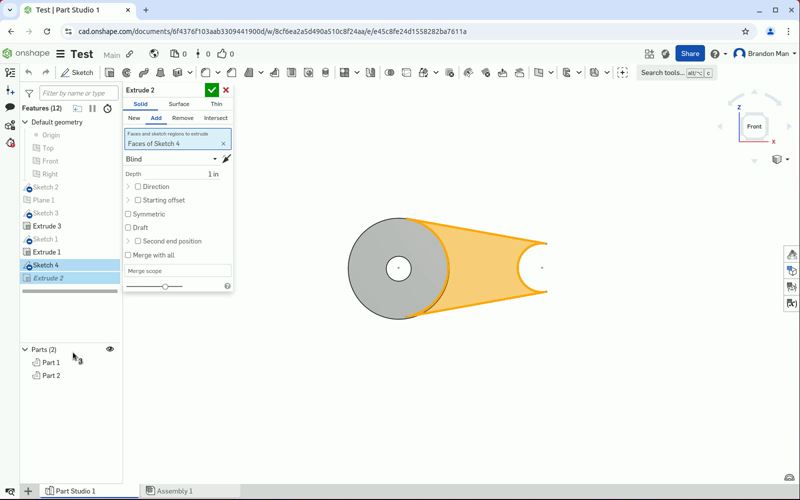
mouse_move(143, 106)
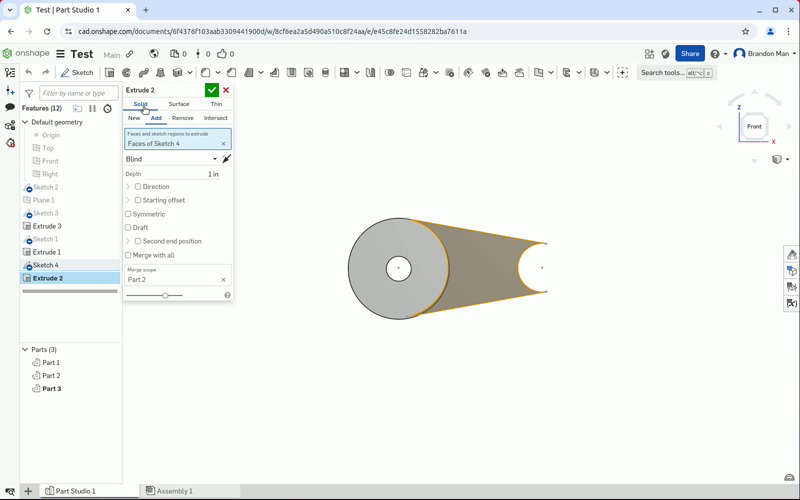
click(143, 106)
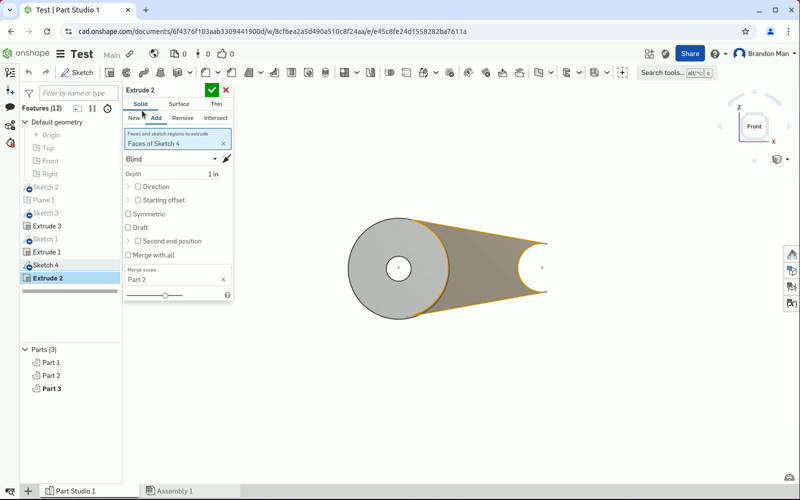
mouse_move(137, 120)
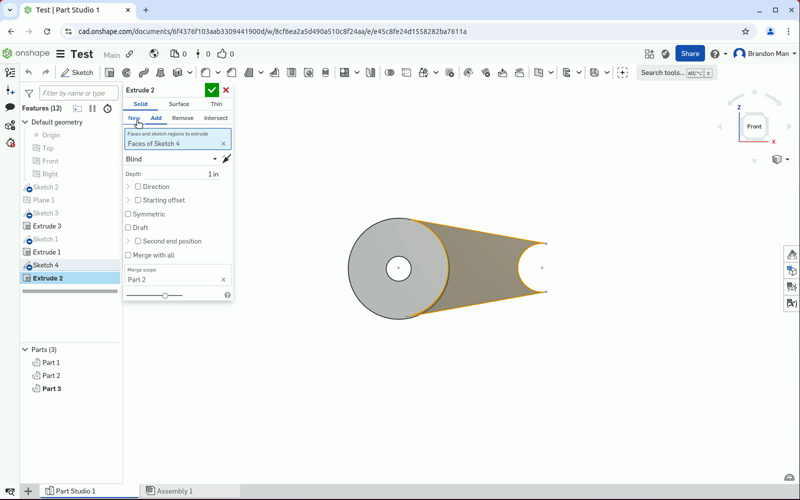
click(137, 120)
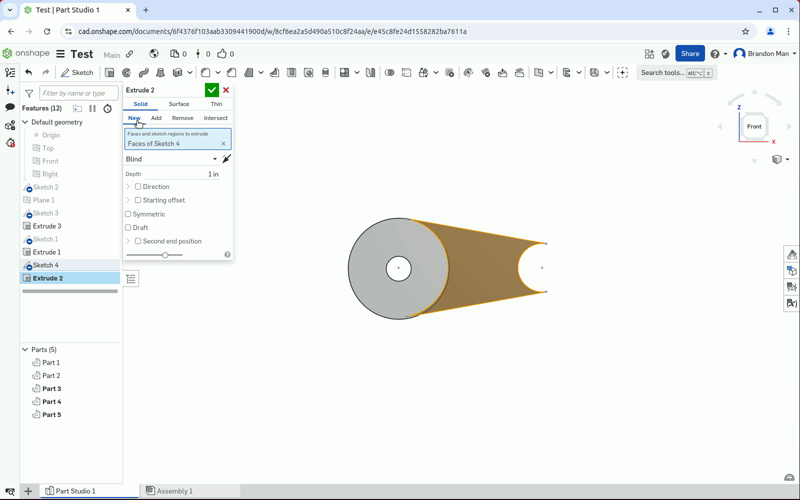
key(tab, 4)
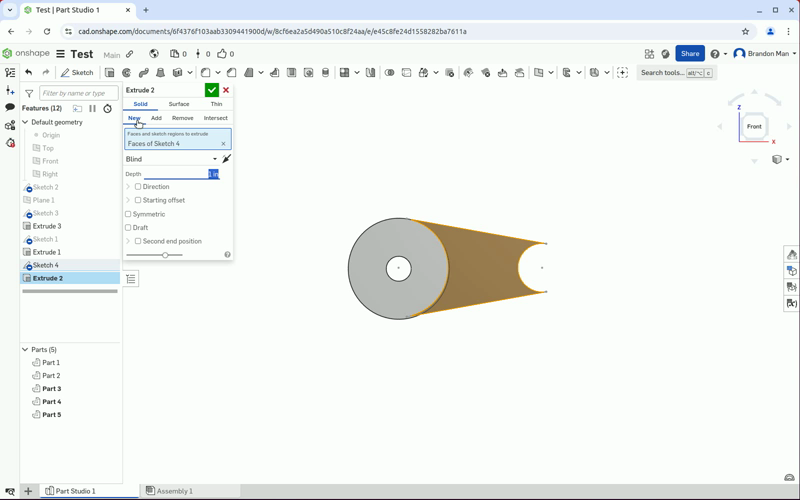
text(3.352)
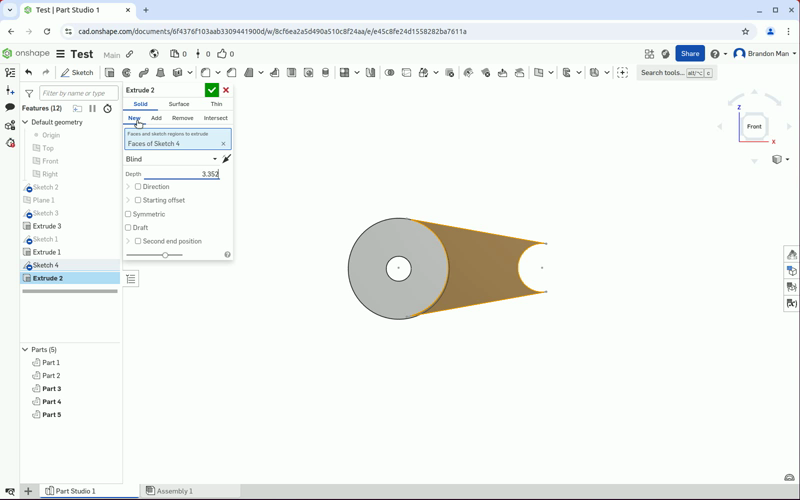
key(enter)
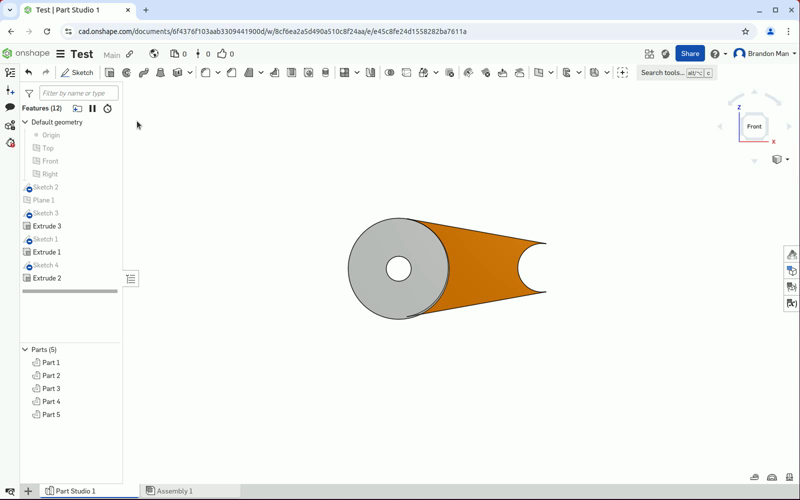
key(shift+h)
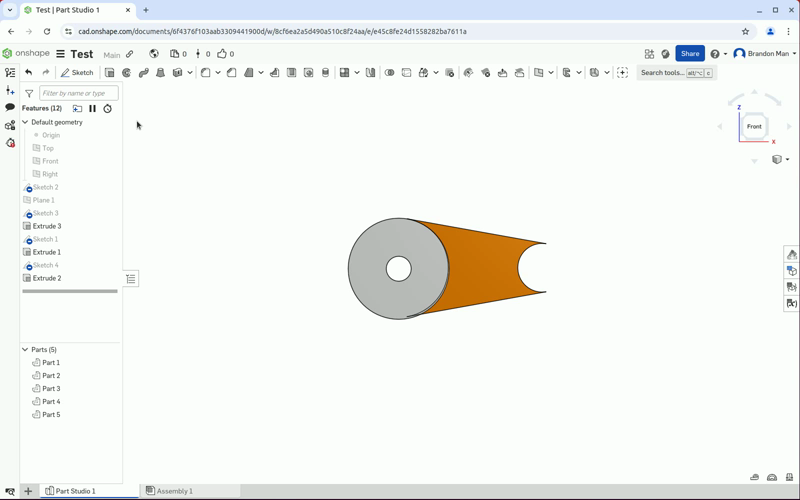
key(shift+h)
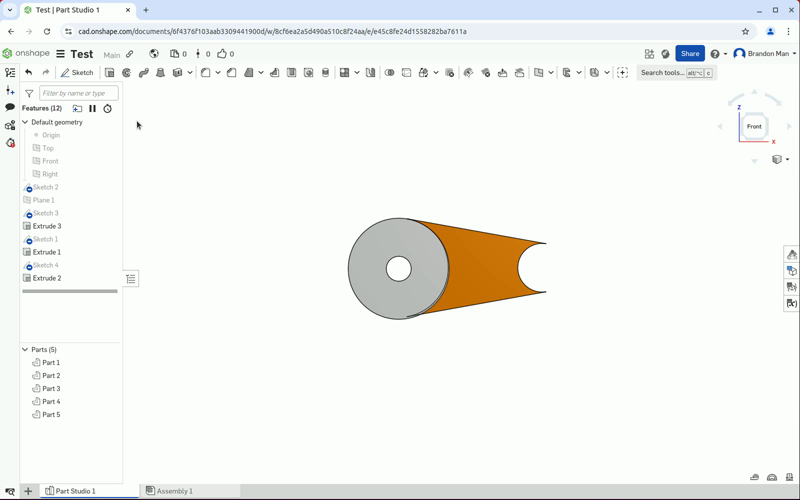
mouse_move(73, 189)
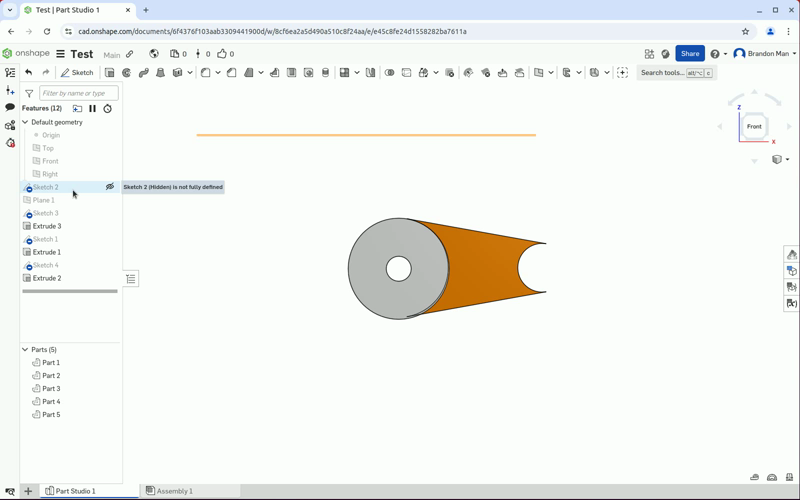
click(73, 189)
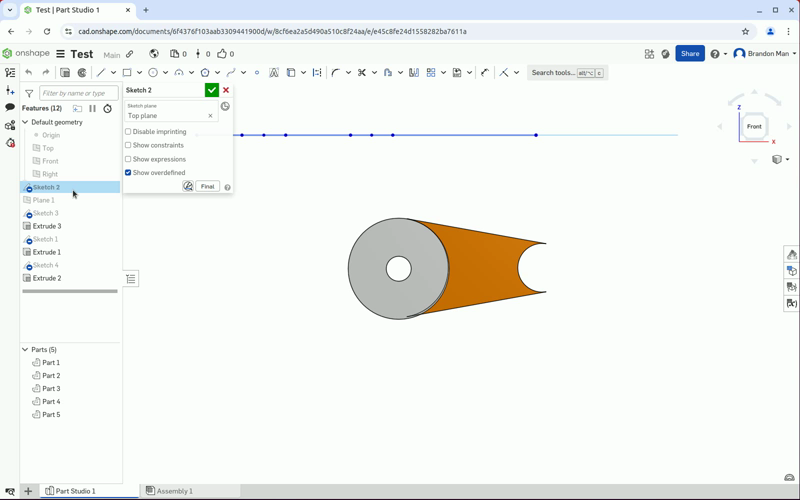
mouse_move(229, 92)
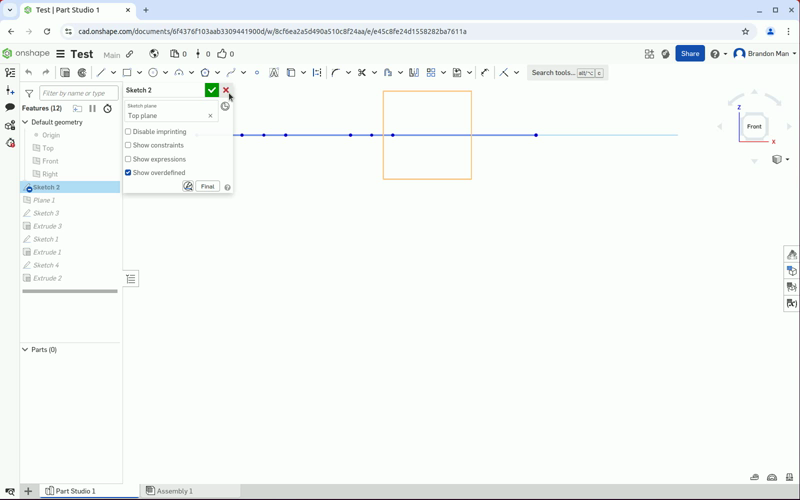
click(229, 92)
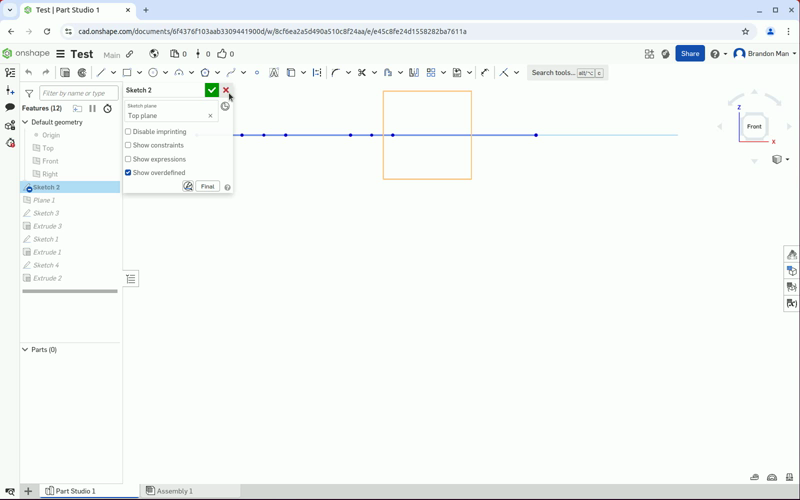
key(shift+s)
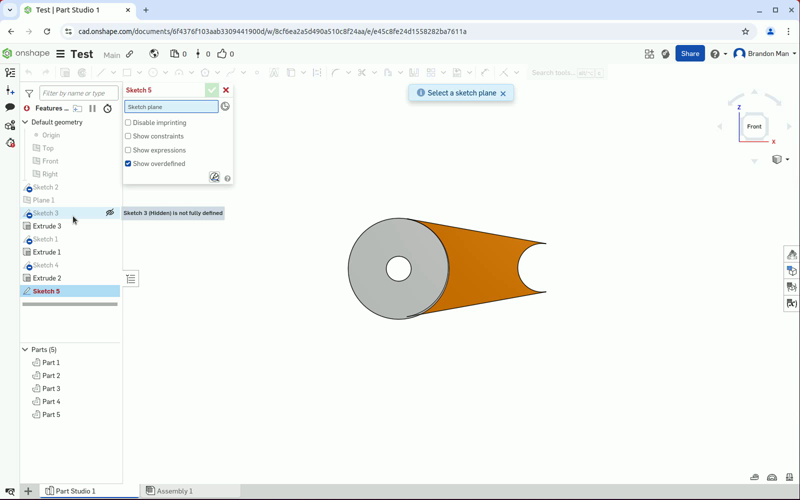
scroll(3)
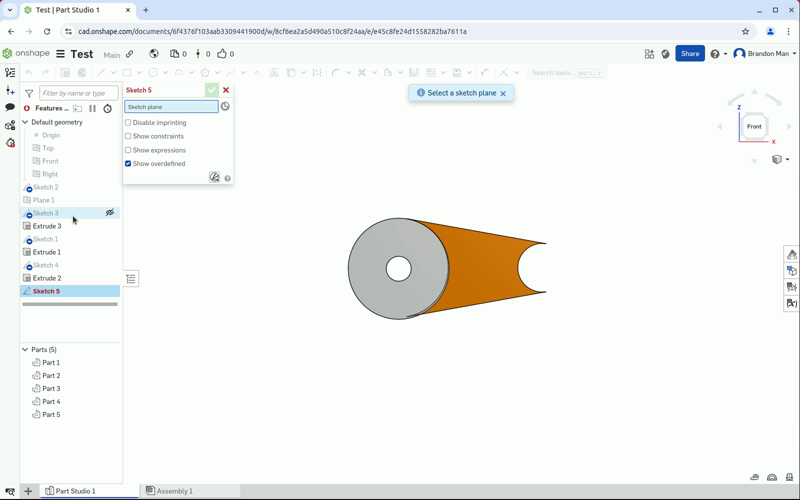
mouse_move(73, 163)
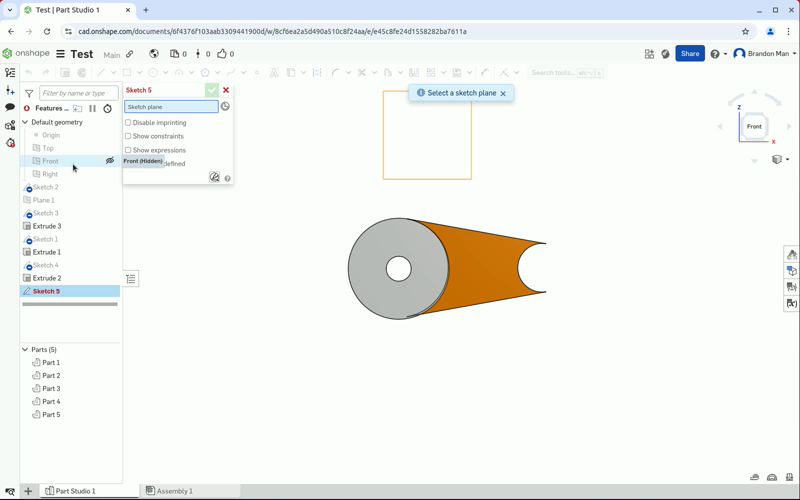
click(73, 163)
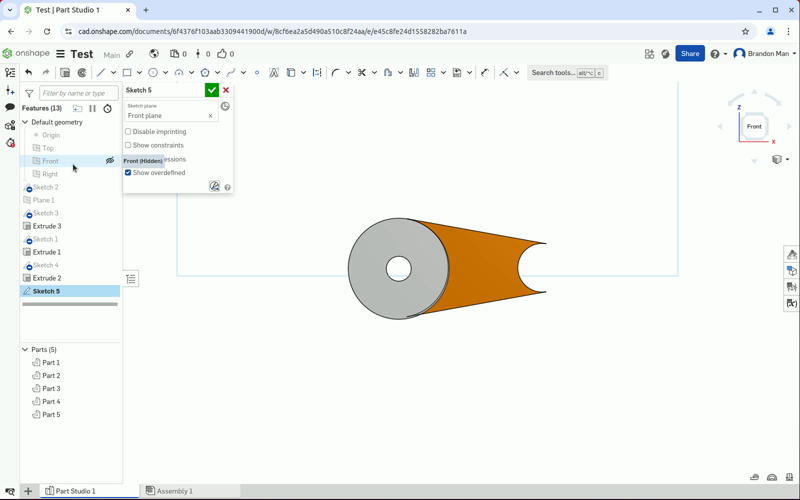
mouse_move(73, 352)
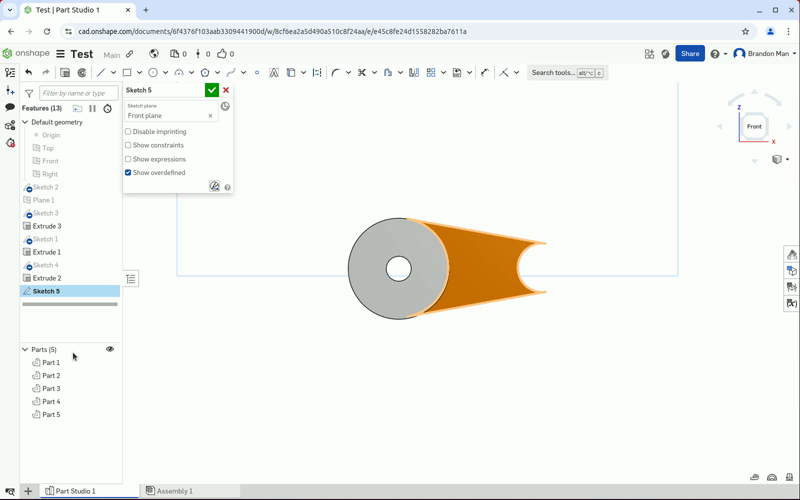
key(y)
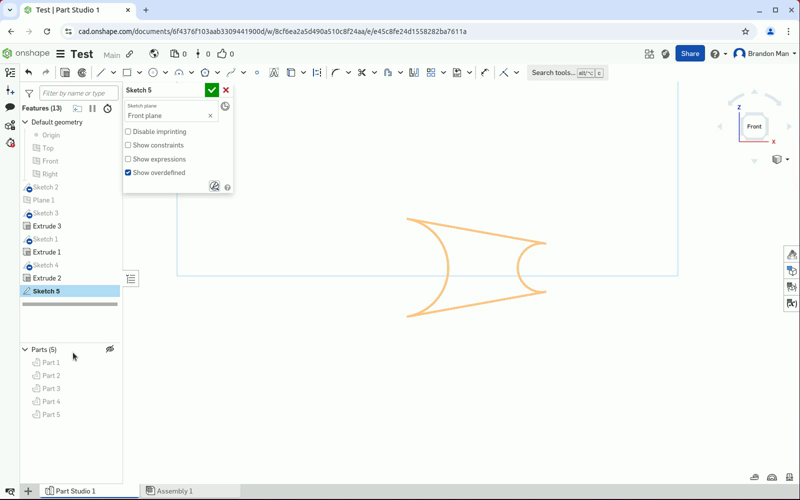
key(c)
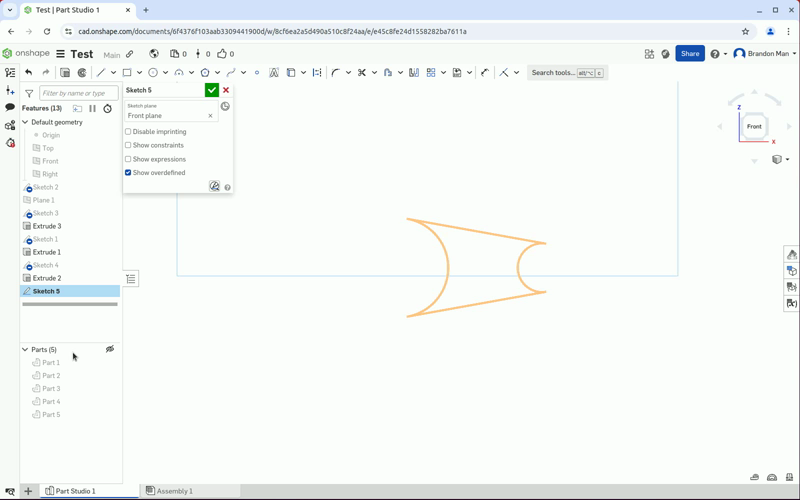
key_down(shift)
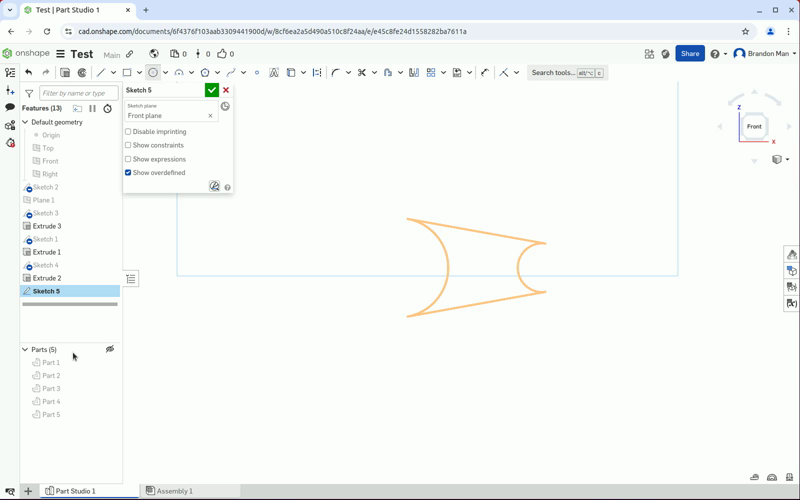
mouse_move(540, 268)
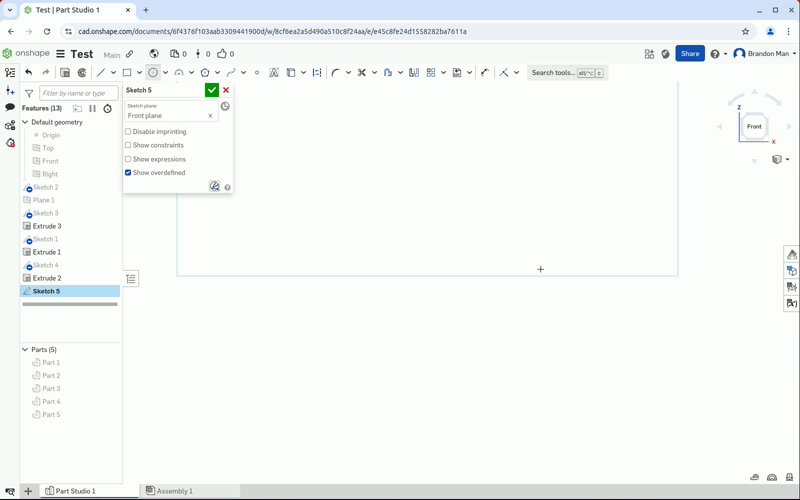
click(540, 268)
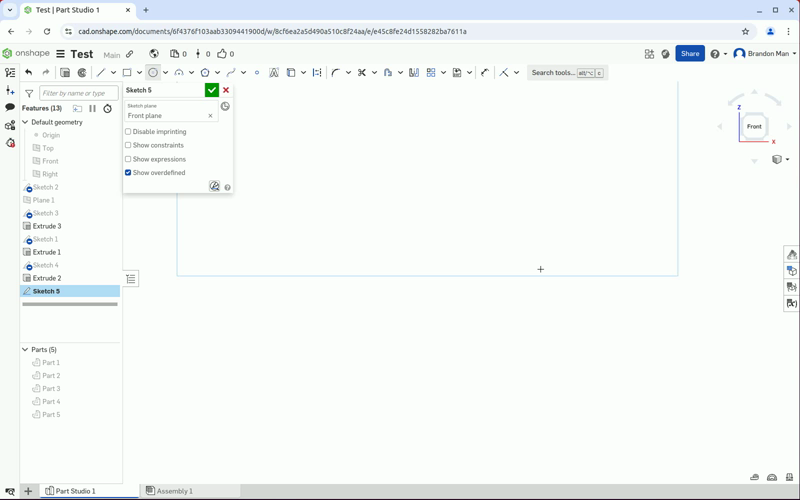
key_up(shift)
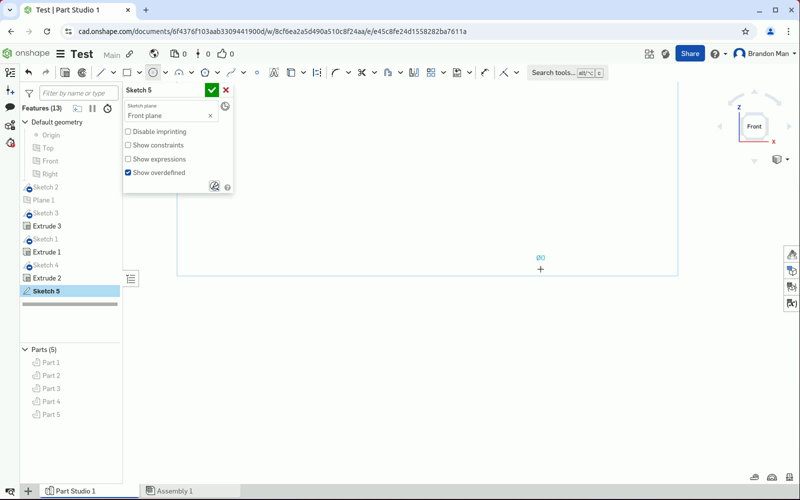
mouse_move(566, 268)
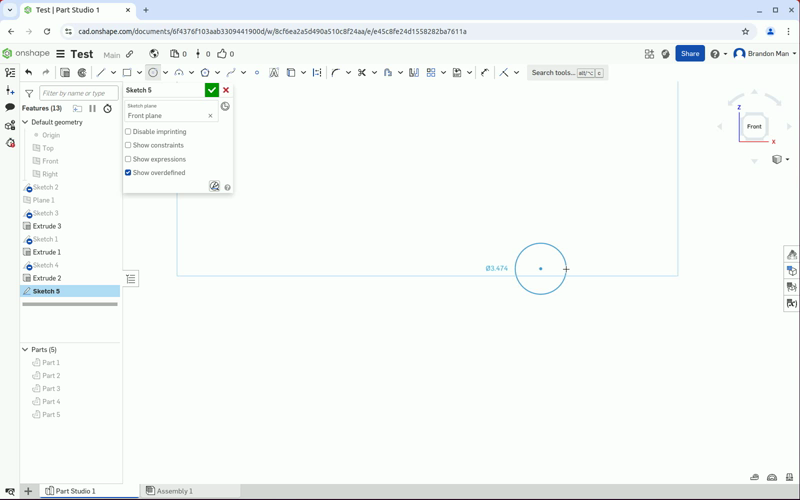
click(566, 268)
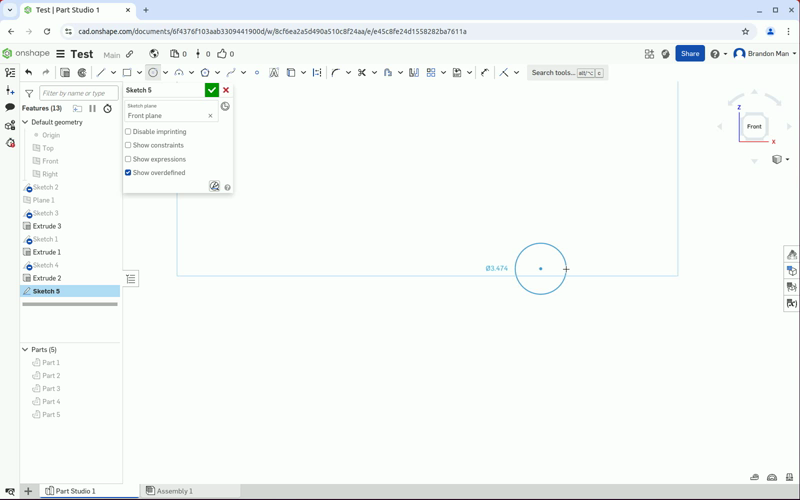
key(esc)
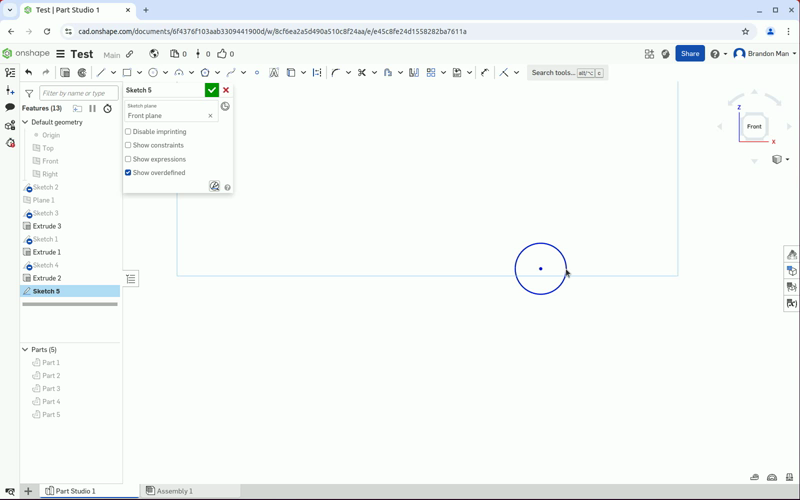
key(c)
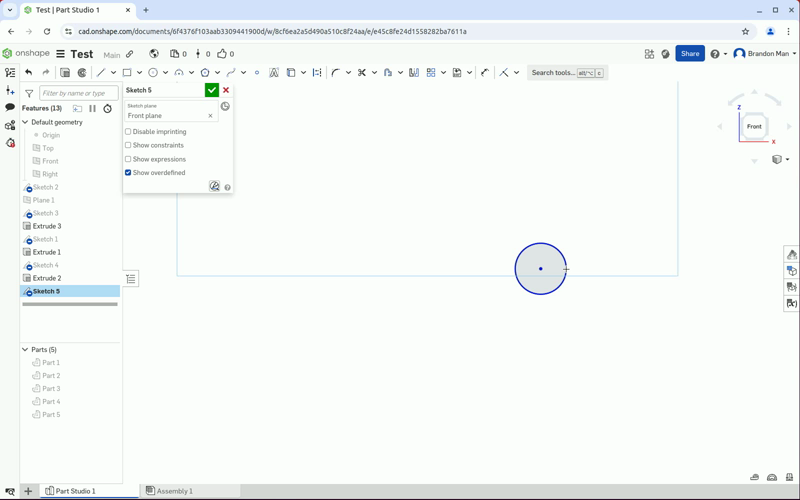
key_down(shift)
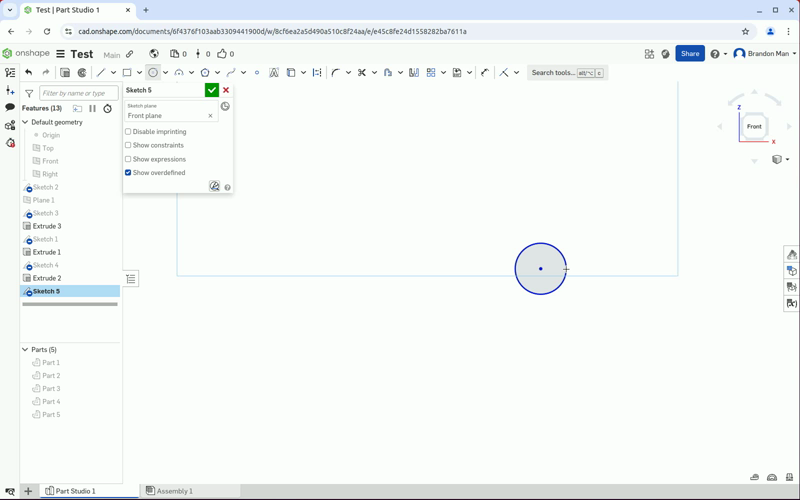
mouse_move(540, 268)
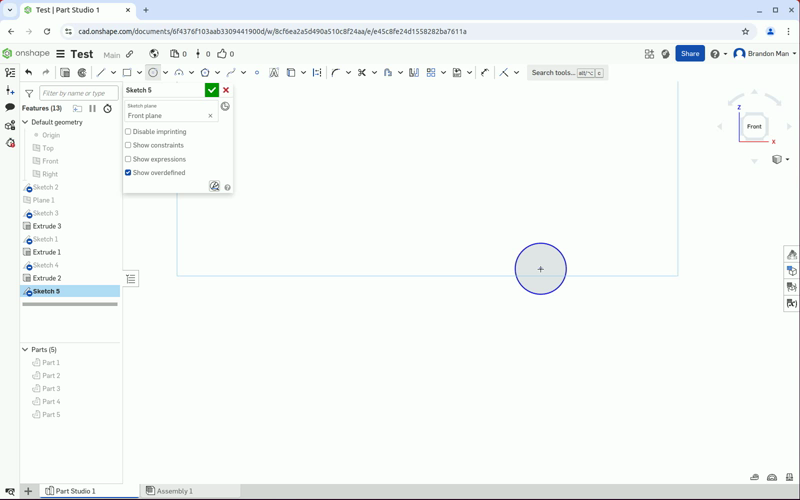
click(540, 268)
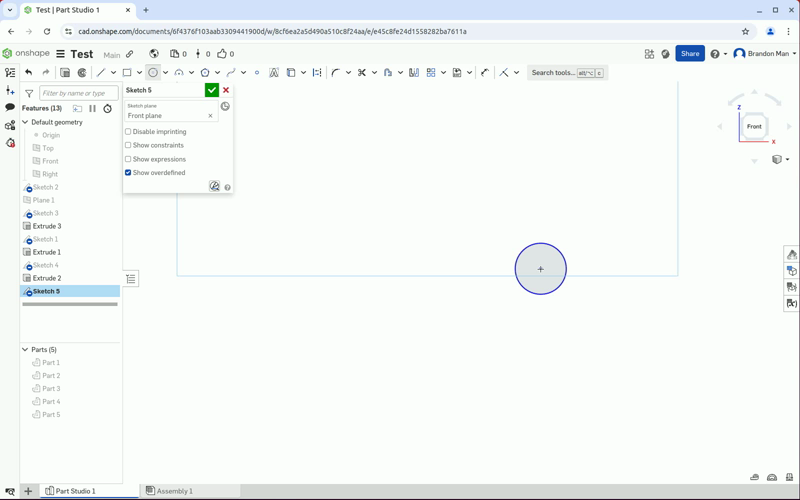
key_up(shift)
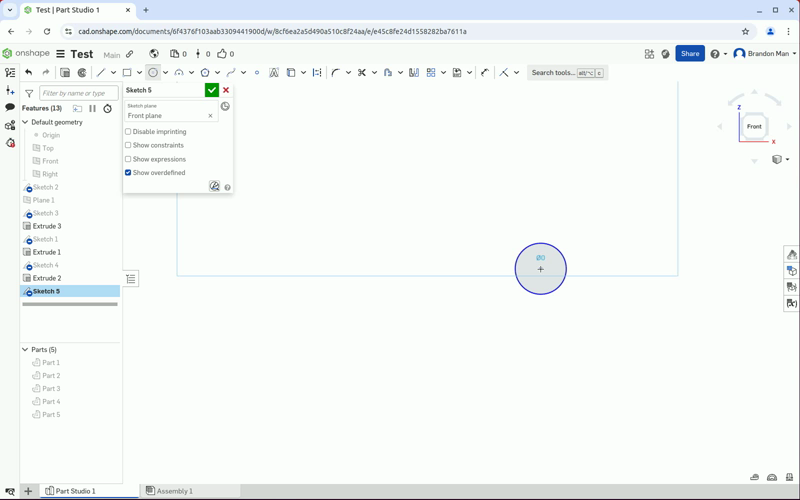
mouse_move(553, 268)
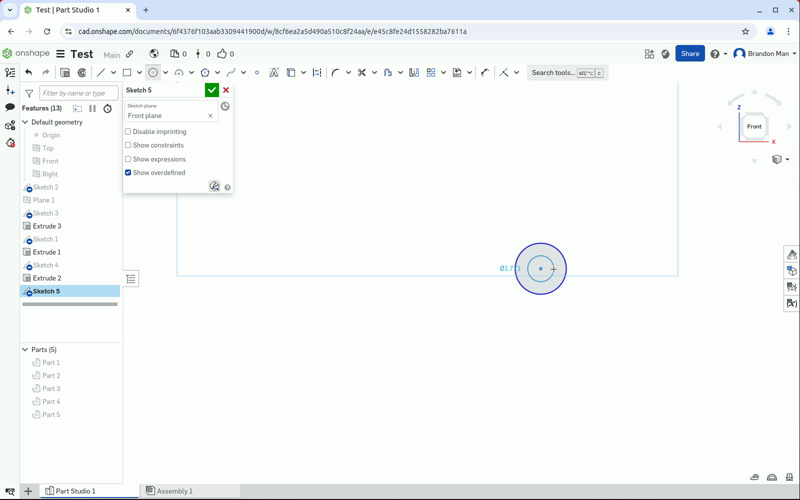
click(553, 268)
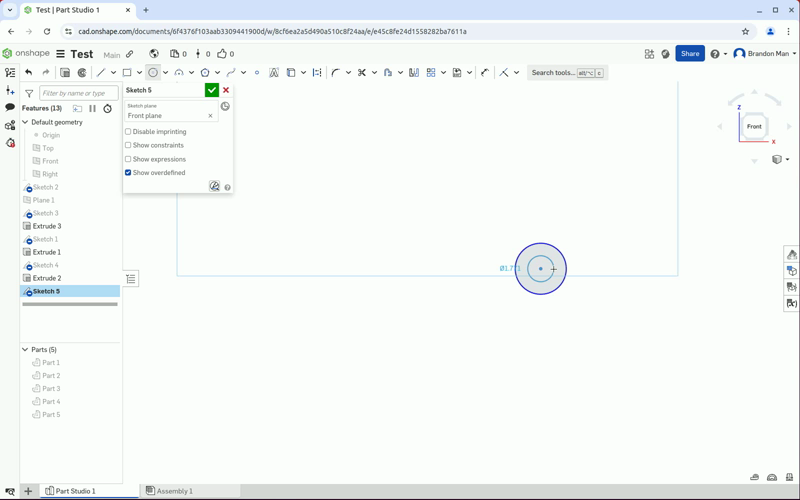
key(esc)
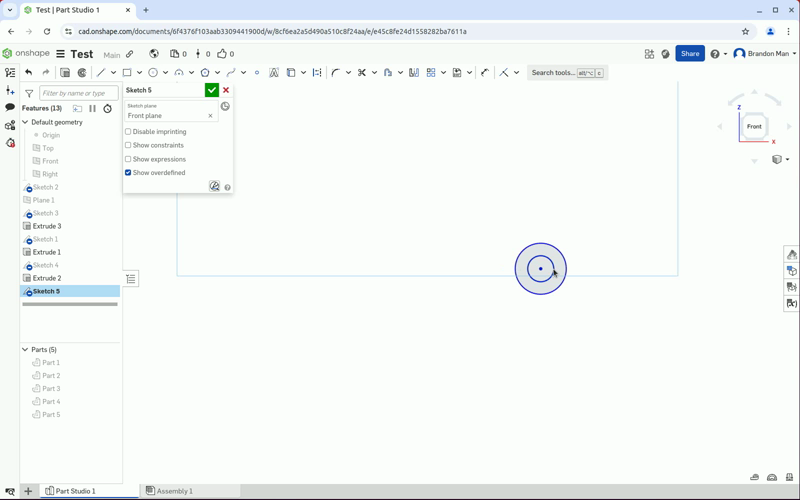
mouse_move(525, 279)
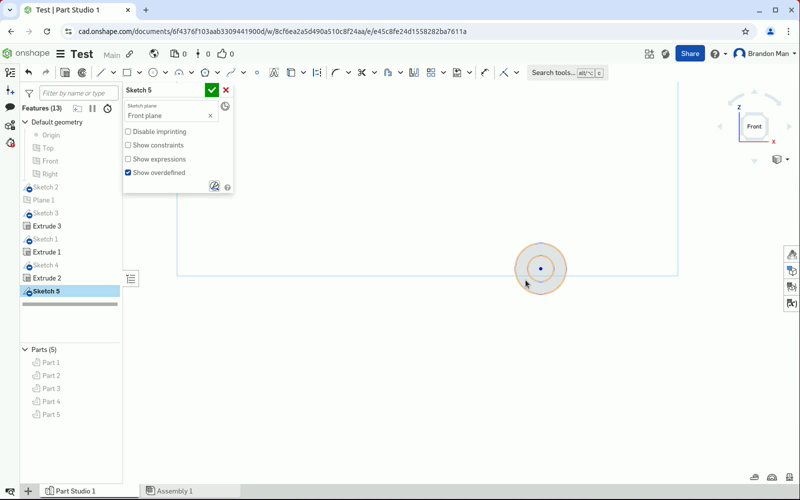
scroll(6)
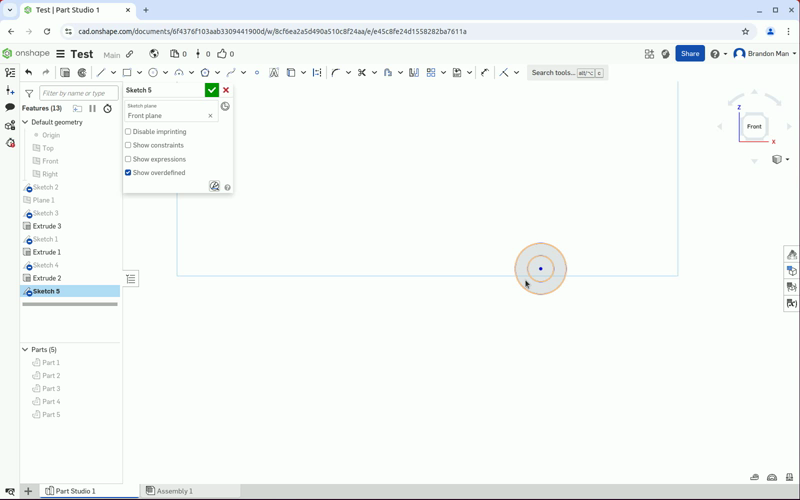
scroll(6)
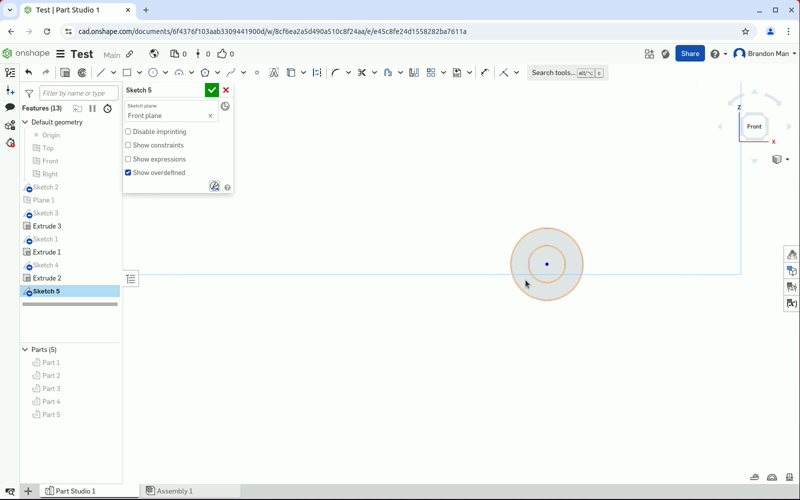
scroll(6)
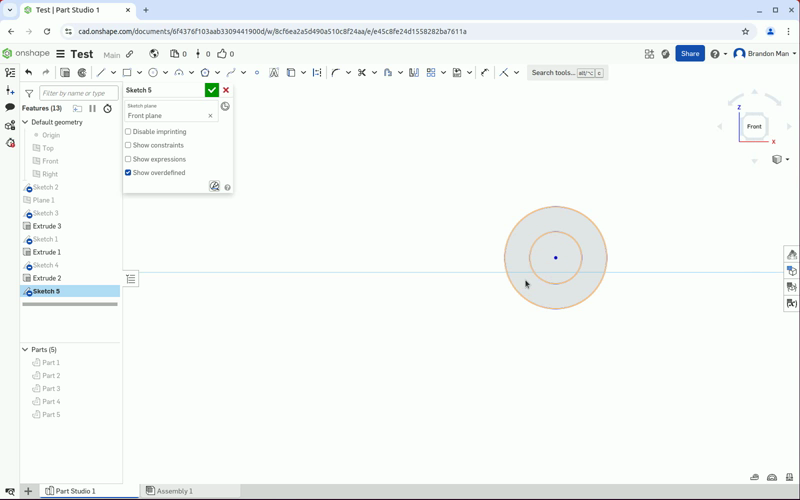
scroll(6)
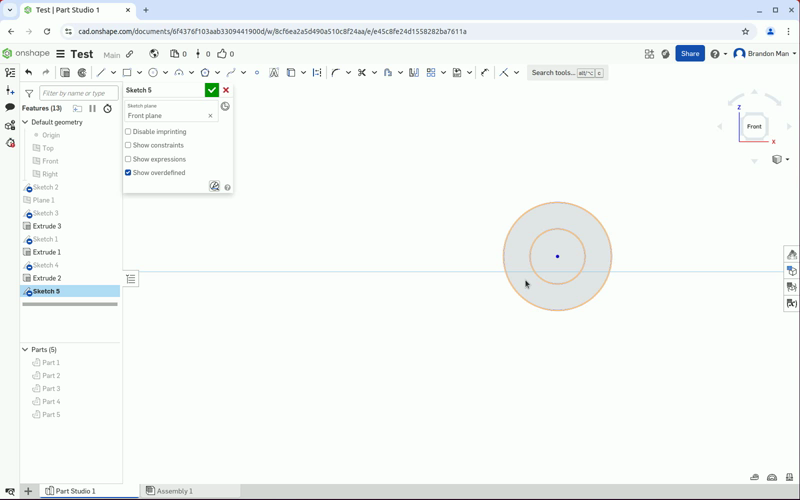
scroll(6)
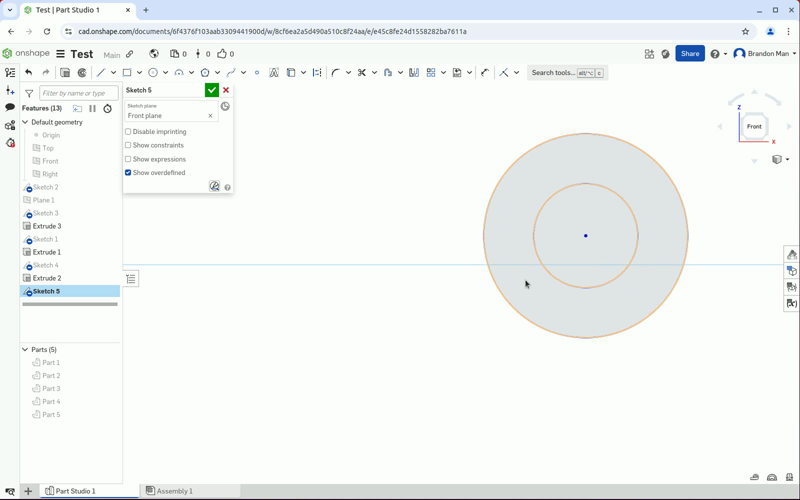
scroll(6)
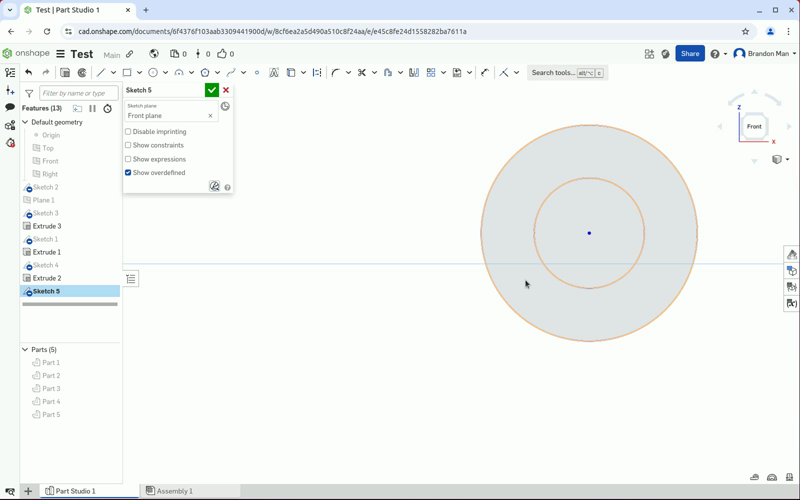
scroll(6)
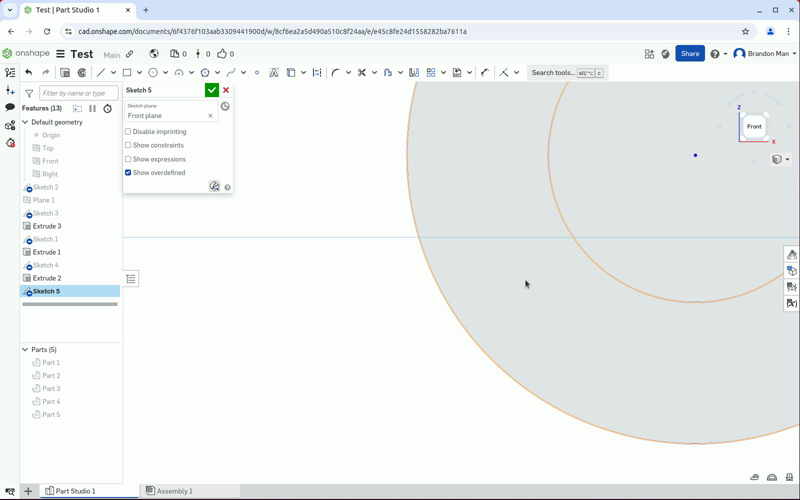
click(525, 279)
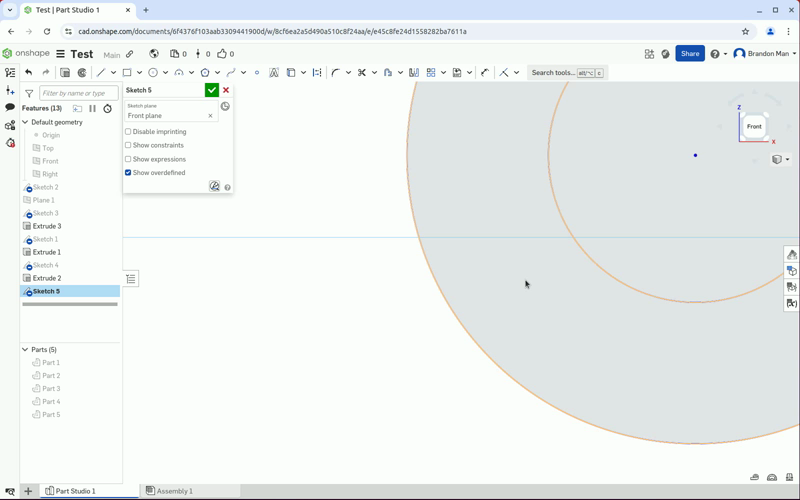
scroll(-6)
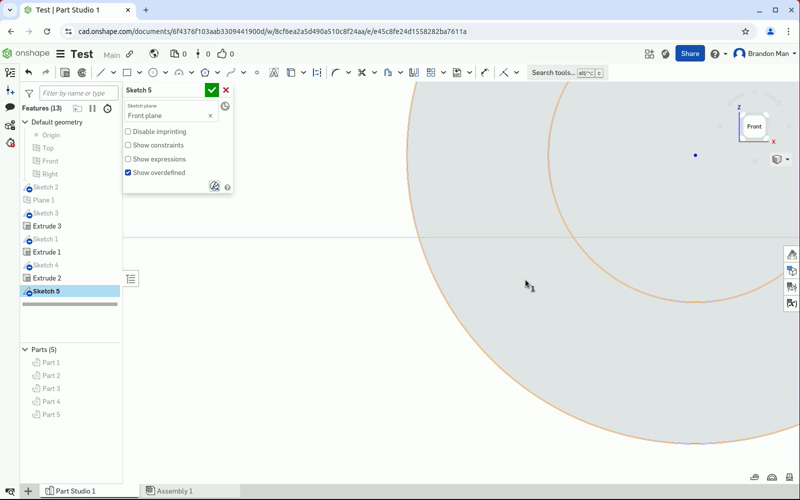
scroll(-6)
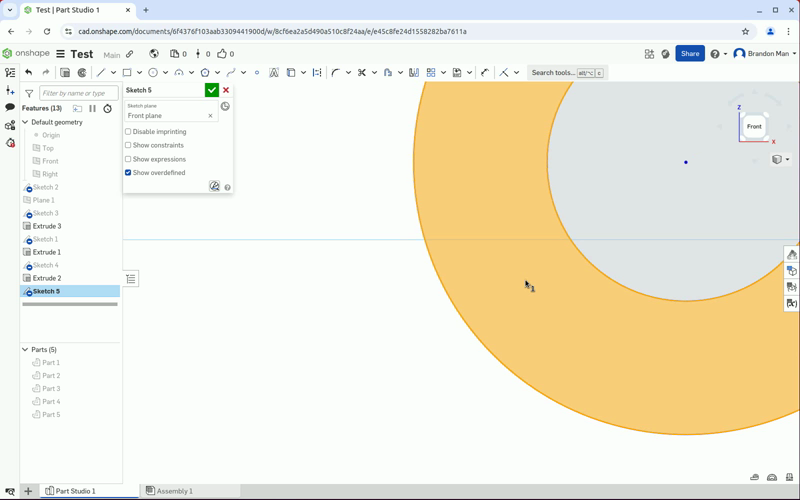
scroll(-6)
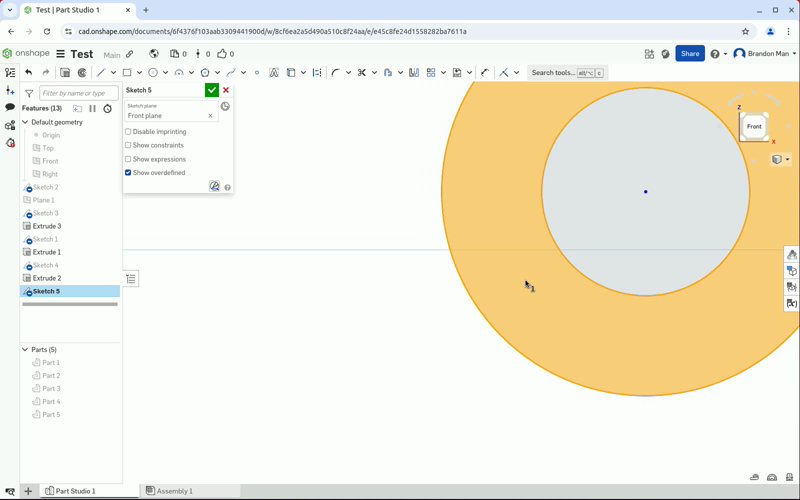
scroll(-6)
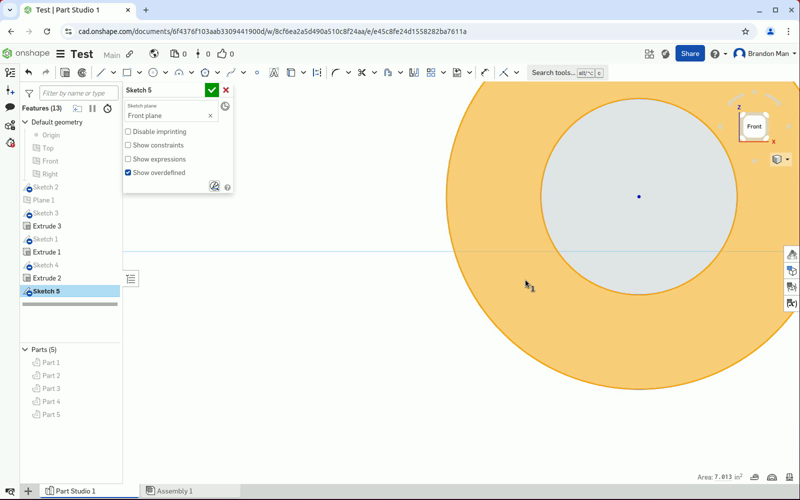
scroll(-6)
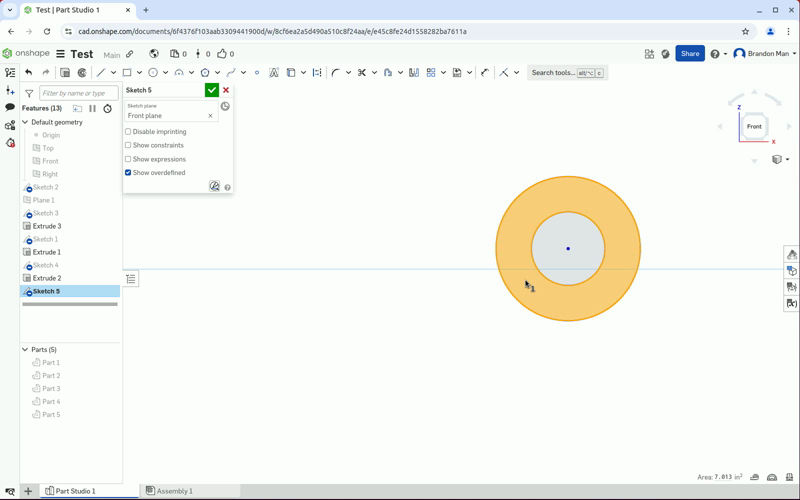
scroll(-6)
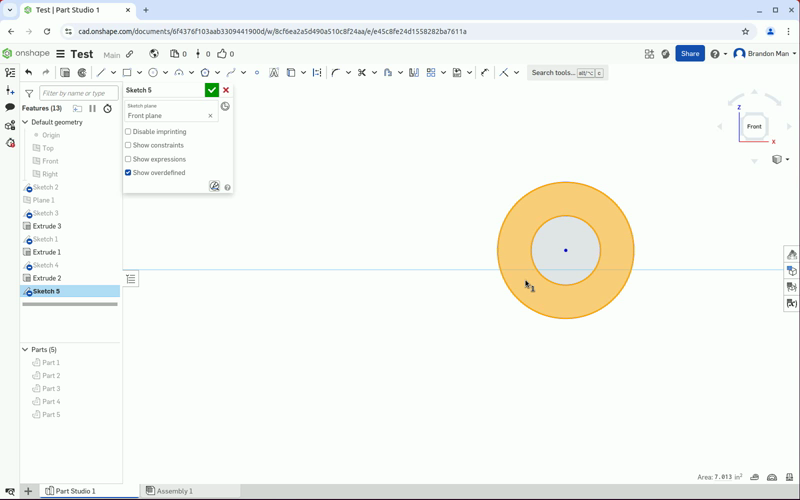
scroll(-6)
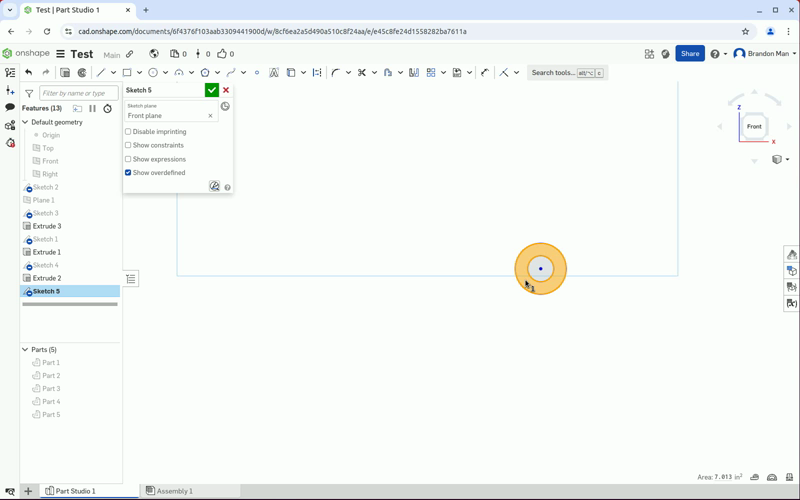
mouse_move(73, 352)
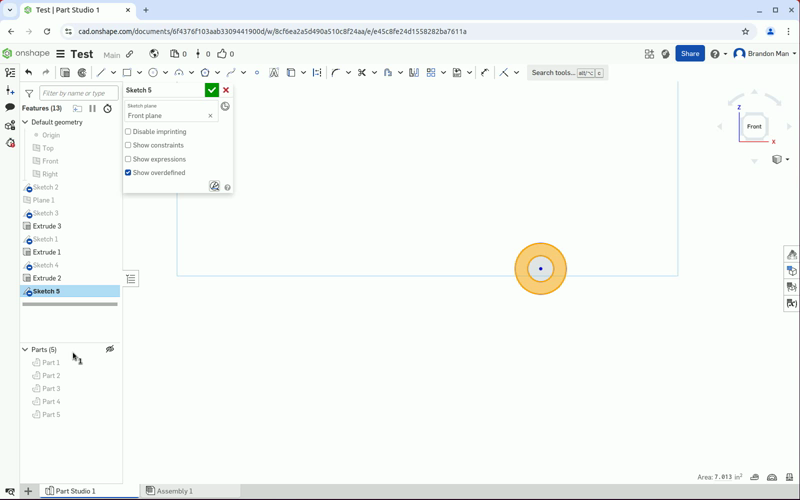
key(shift+y)
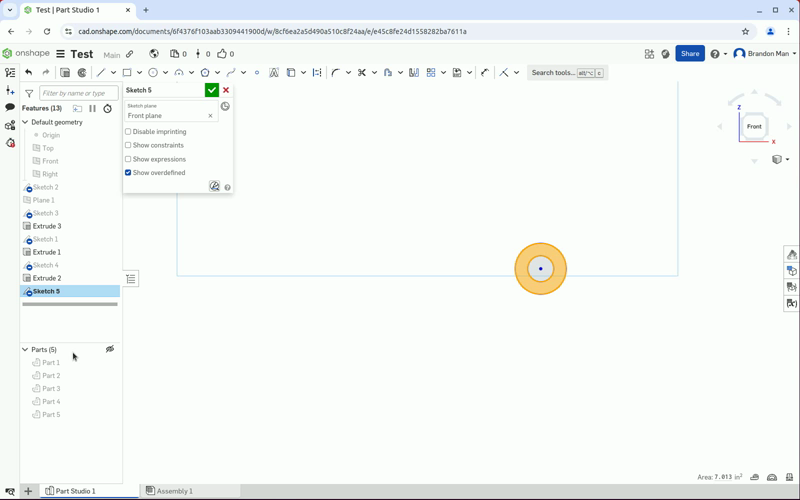
key(shift+e)
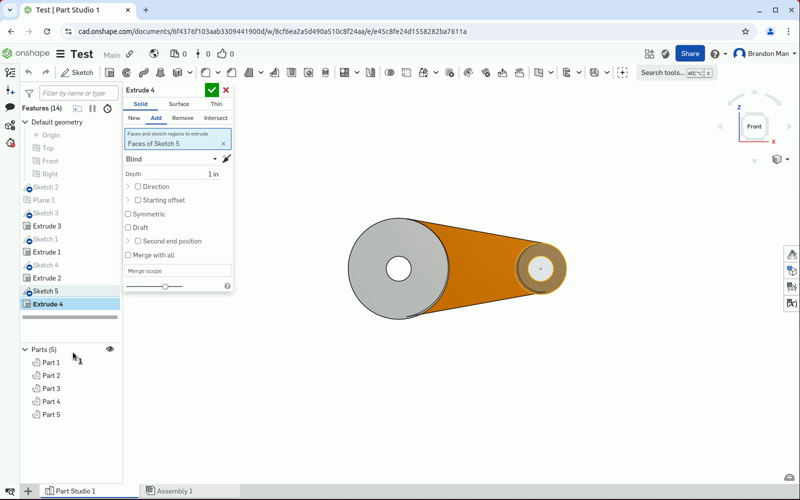
mouse_move(143, 106)
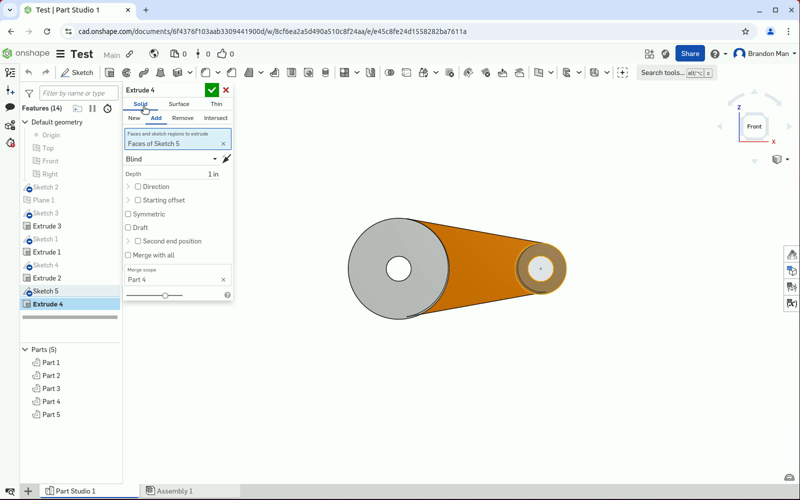
click(143, 106)
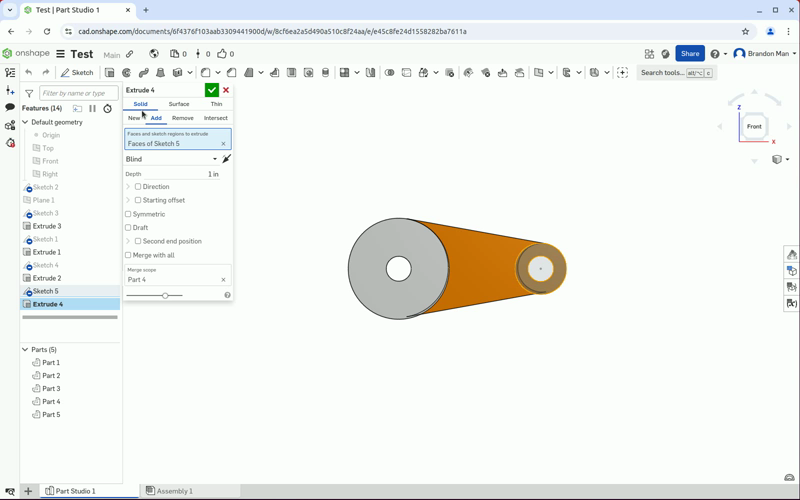
mouse_move(137, 120)
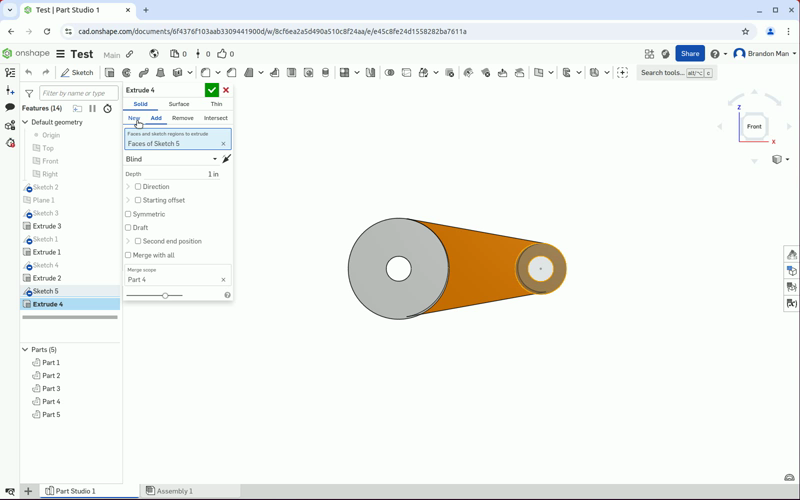
click(137, 120)
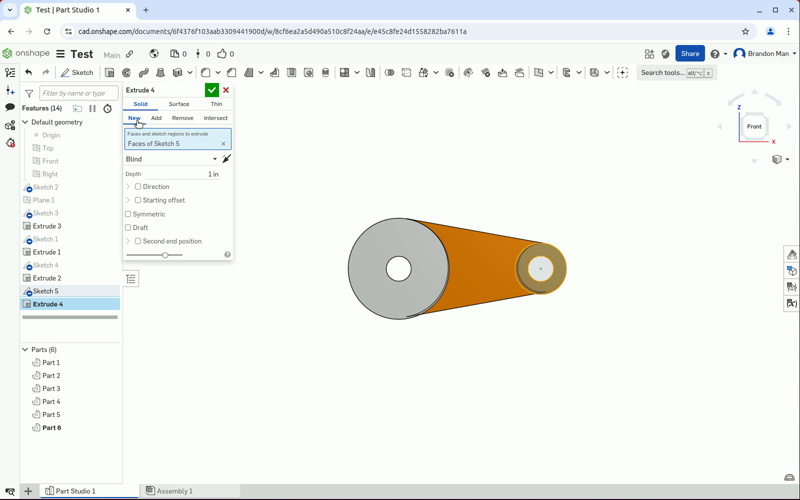
key(tab, 4)
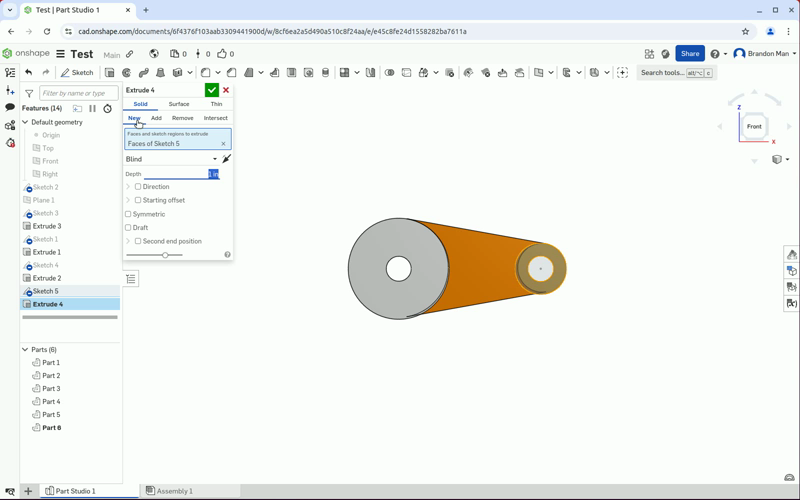
text(3.352)
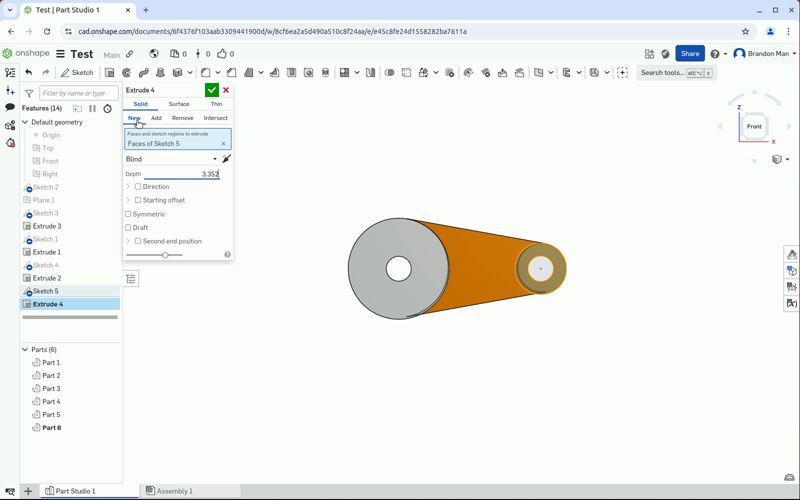
key(enter)
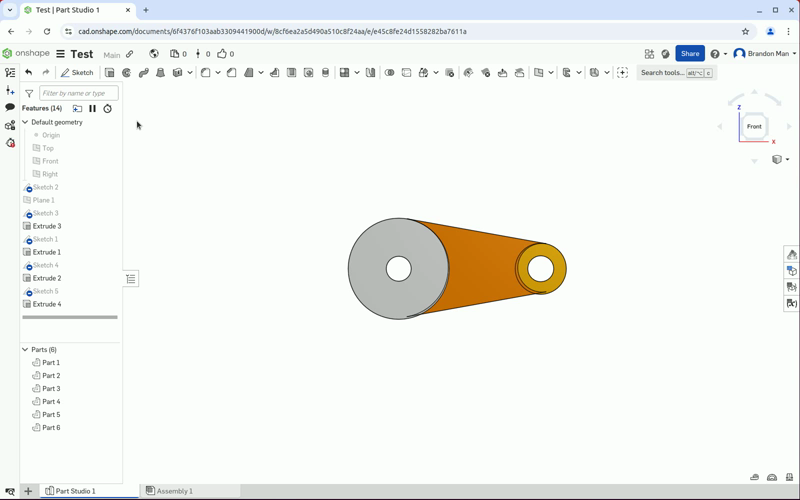
key(shift+h)
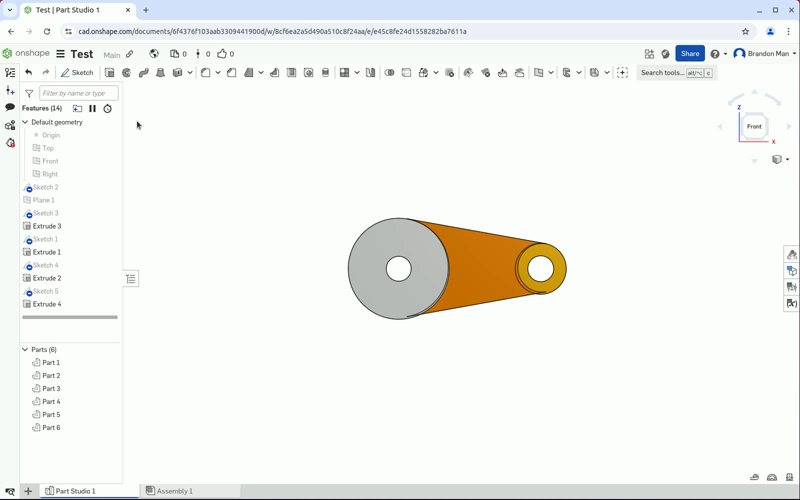
key(shift+h)
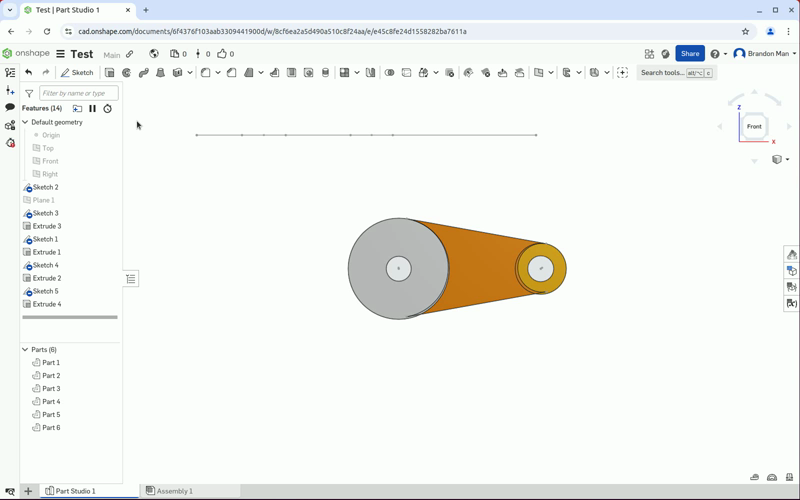
key(shift+7)
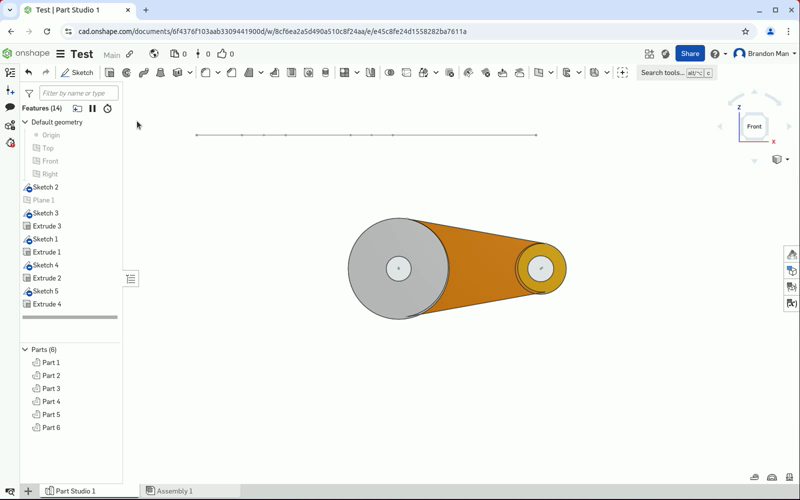
key(left, 2)
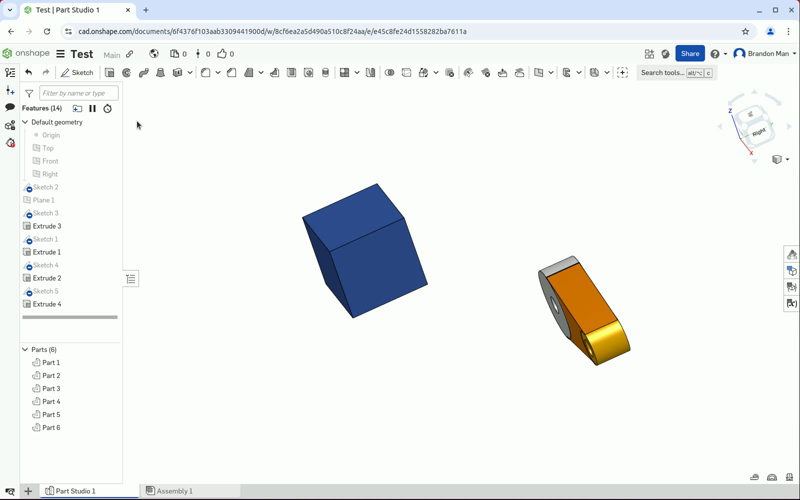
key(down, 2)
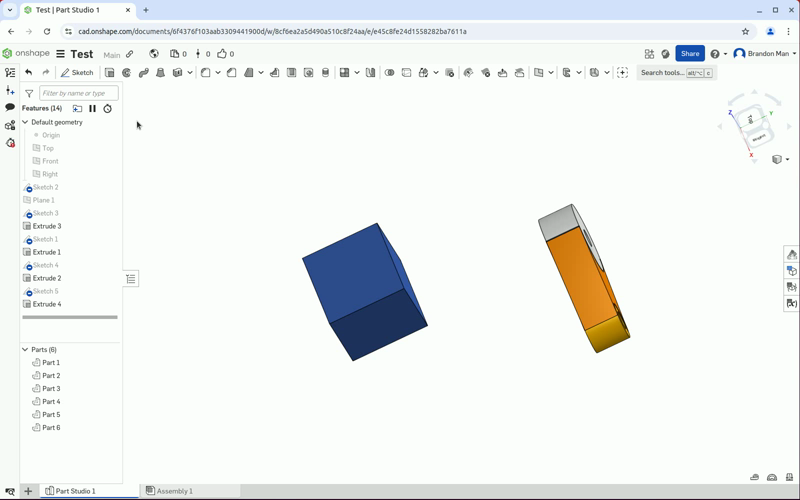
key(up, 2)
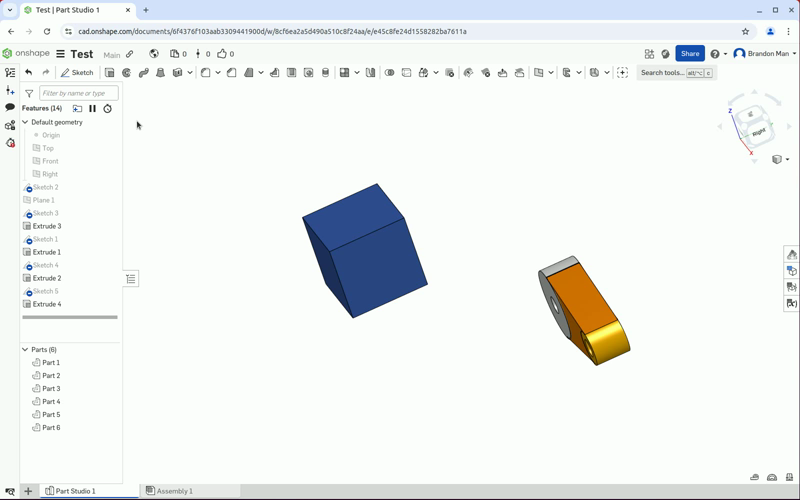
key(right, 2)
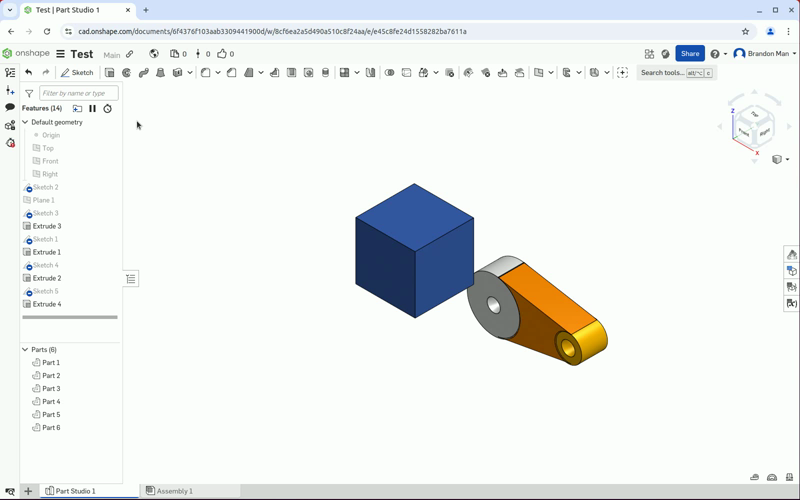
mouse_move(73, 189)
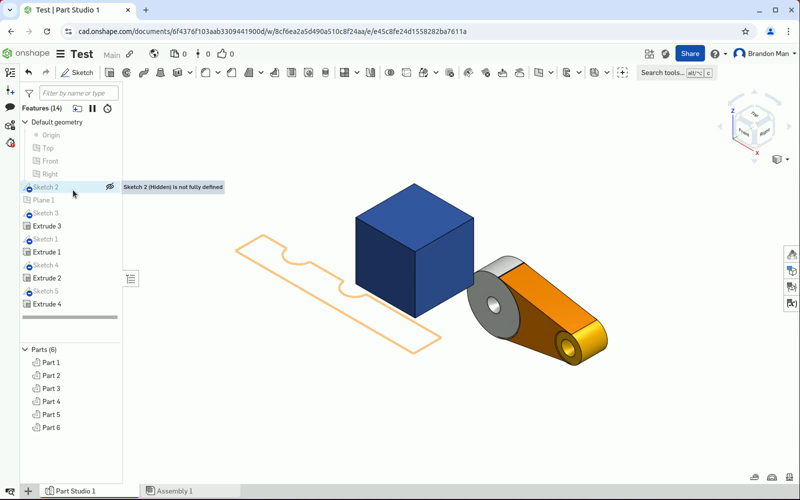
click(73, 189)